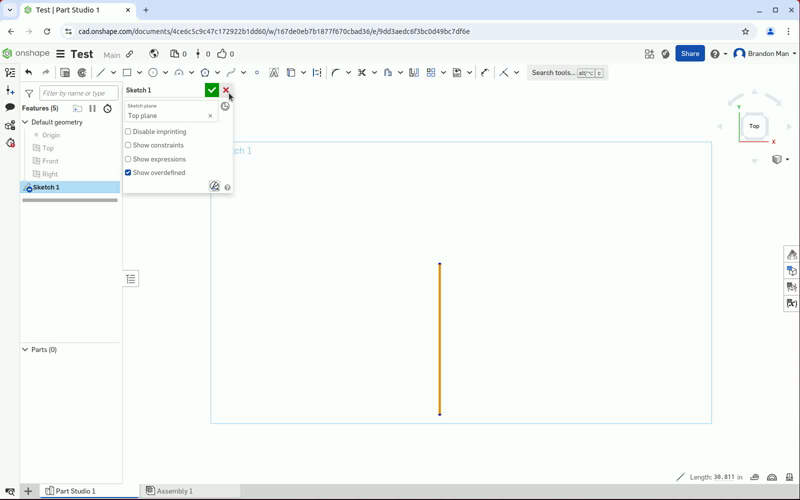
key(shift+h)
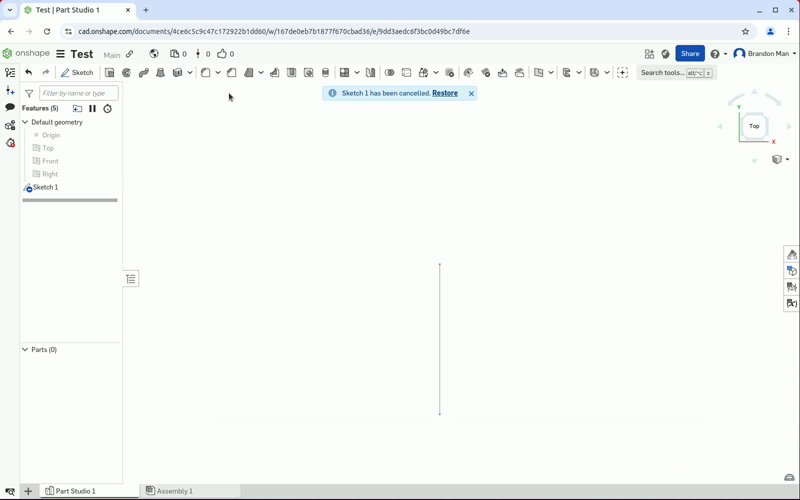
key(shift+s)
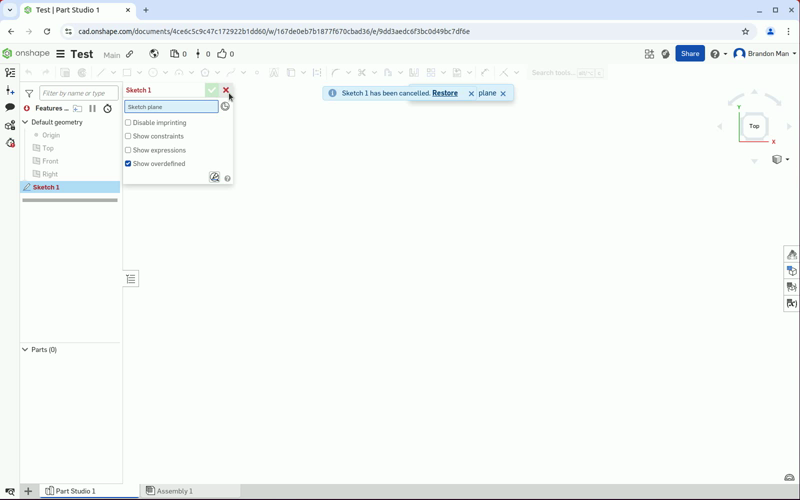
mouse_move(73, 150)
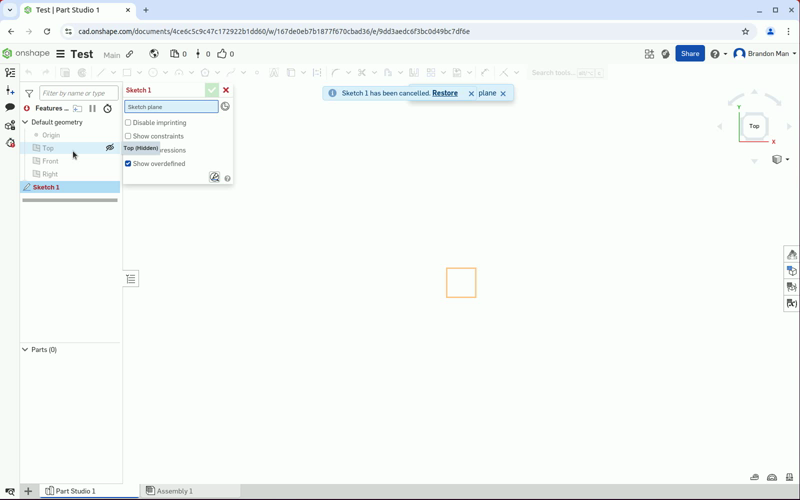
click(73, 150)
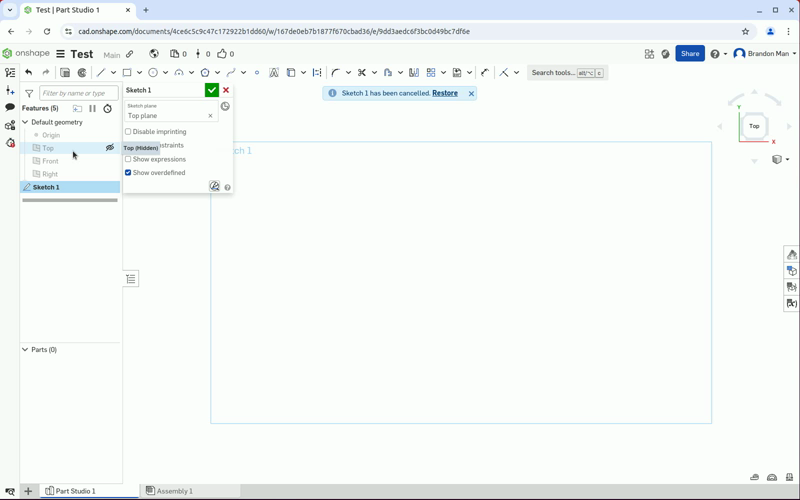
mouse_move(73, 352)
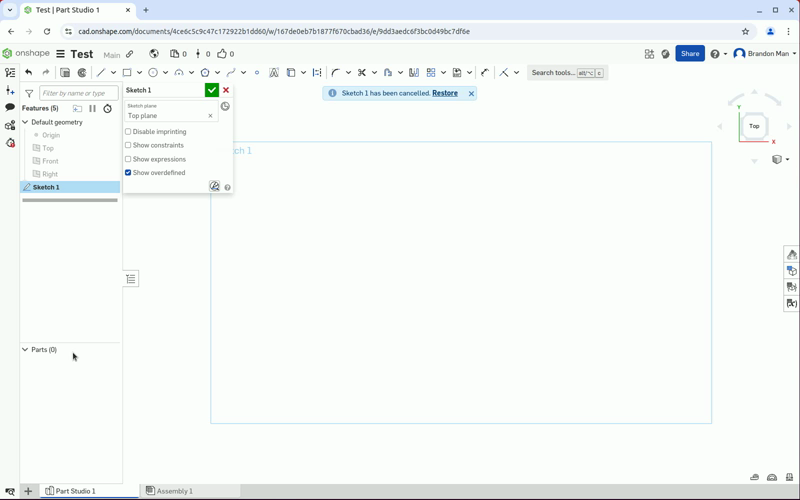
key(y)
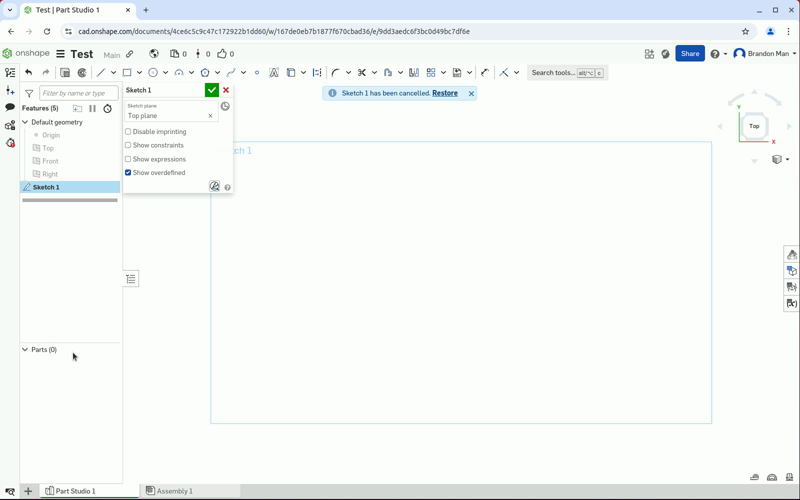
key(c)
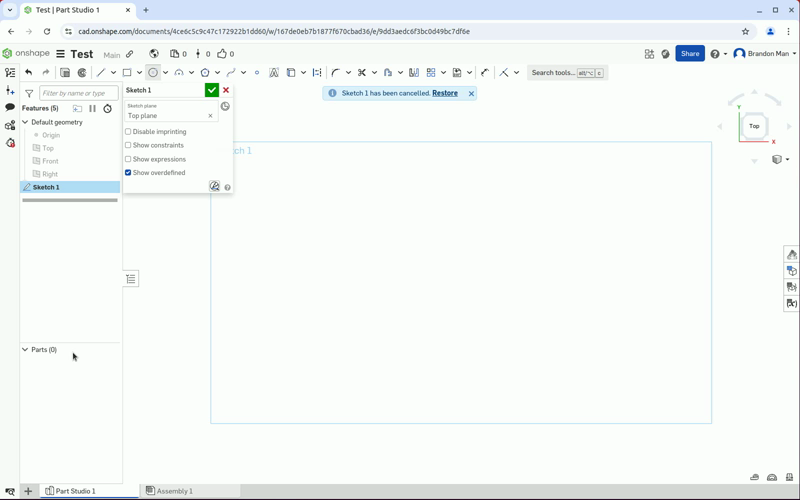
key_down(shift)
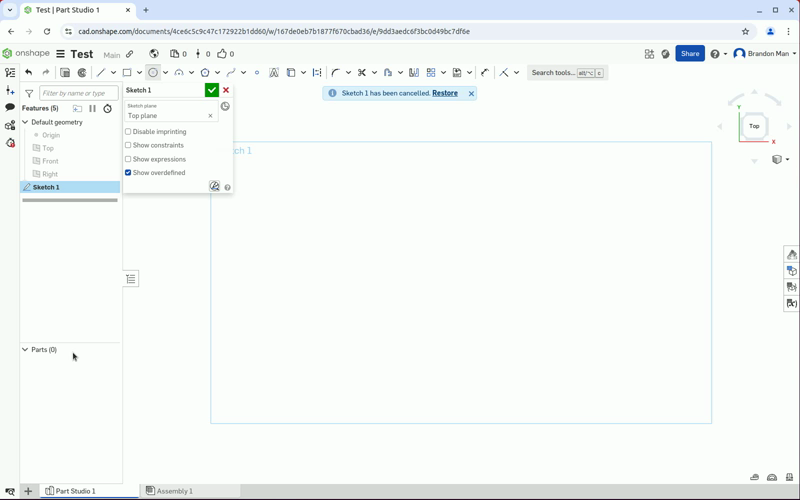
mouse_move(461, 282)
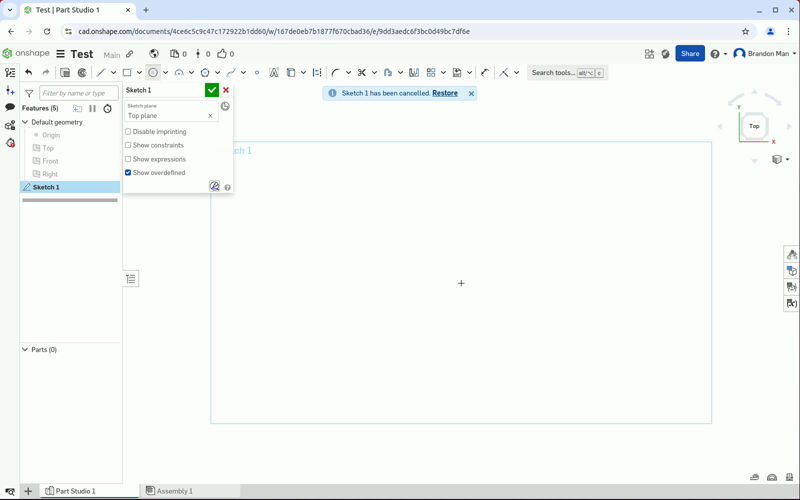
click(461, 282)
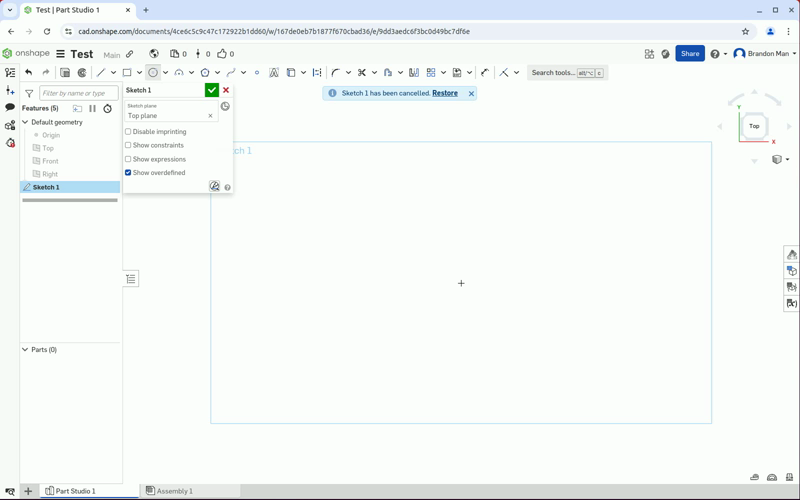
key_up(shift)
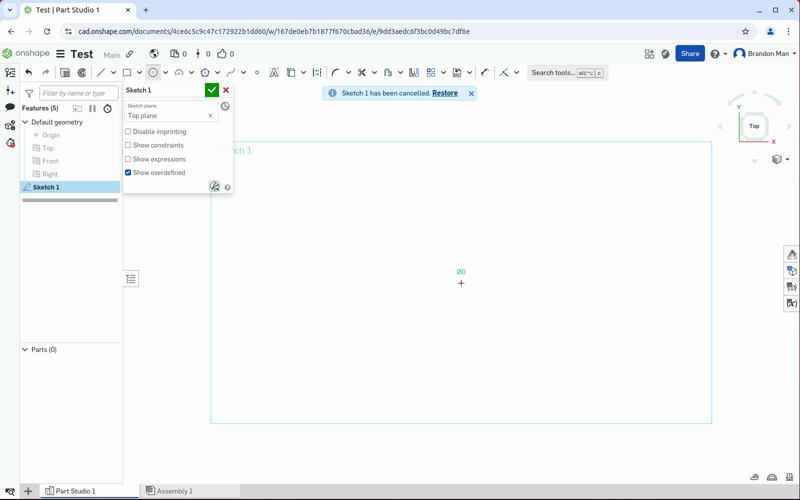
mouse_move(513, 282)
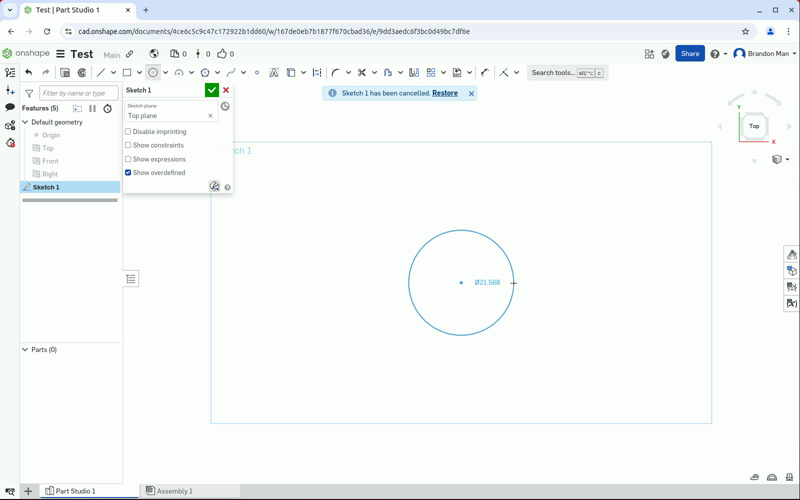
click(513, 282)
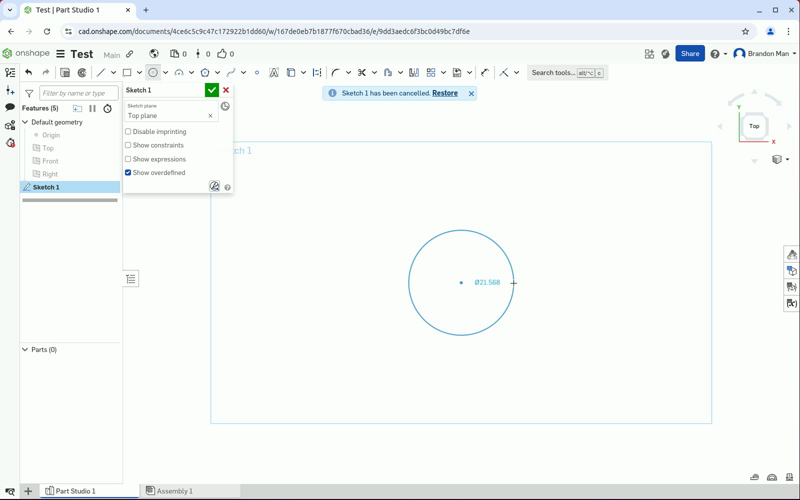
key(esc)
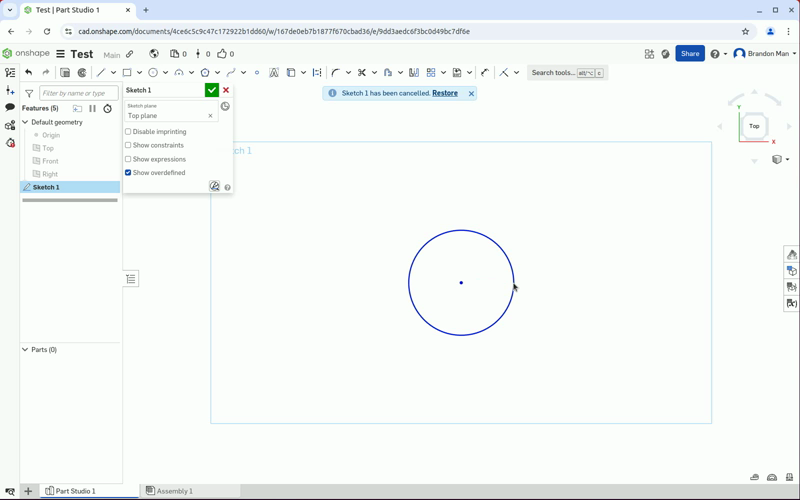
mouse_move(483, 265)
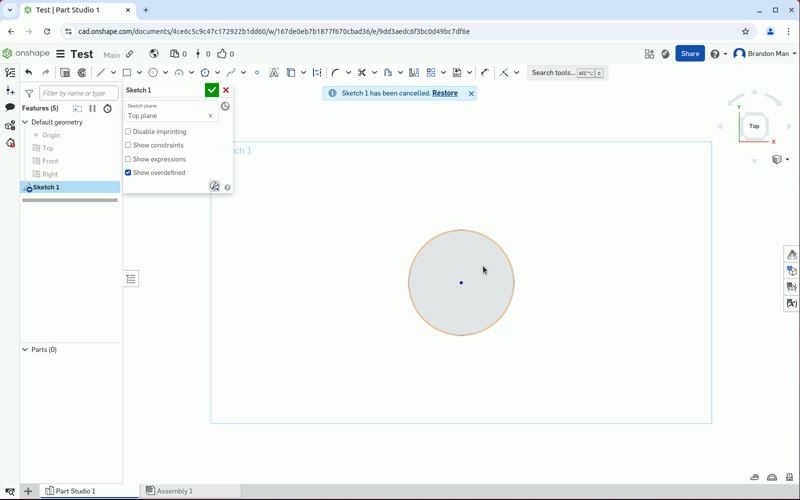
click(483, 265)
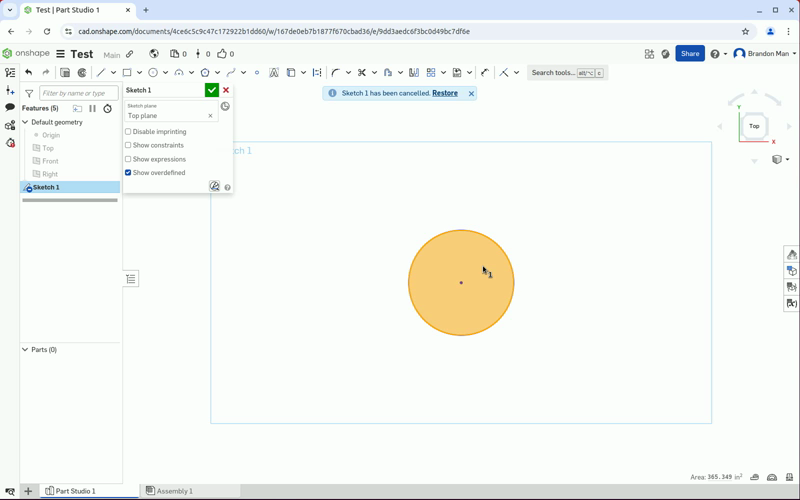
mouse_move(73, 352)
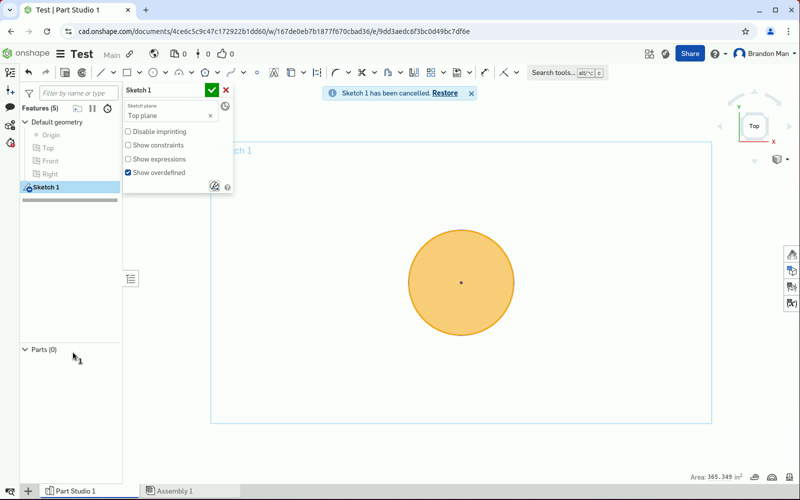
key(shift+y)
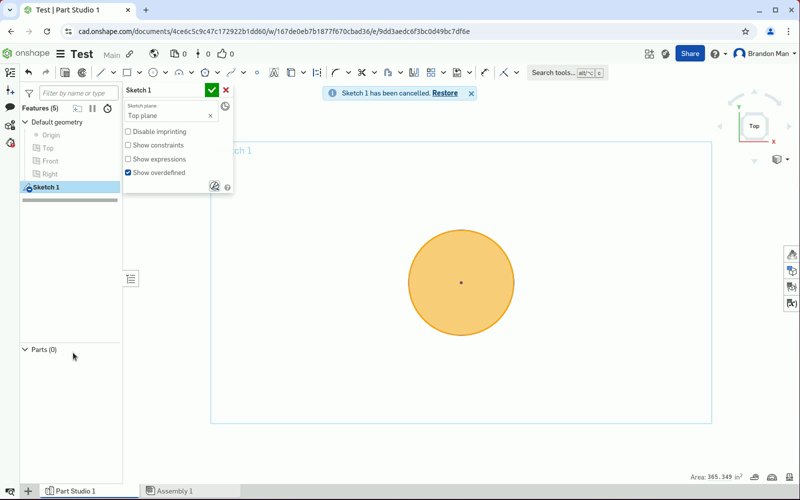
key(shift+e)
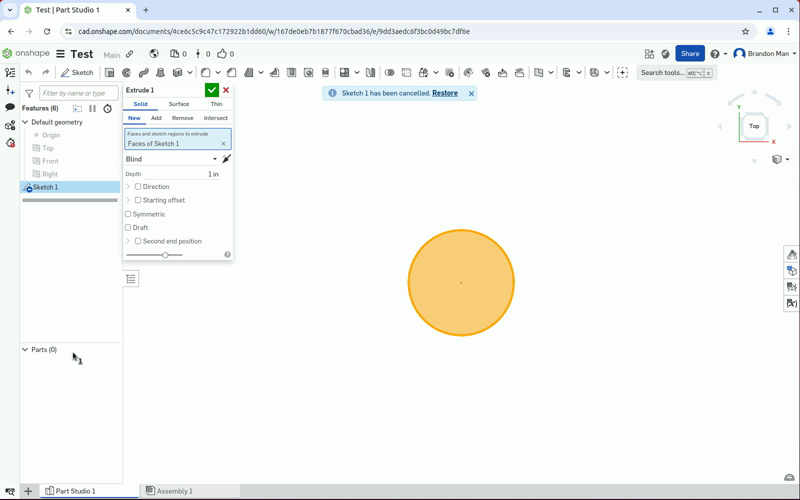
mouse_move(143, 106)
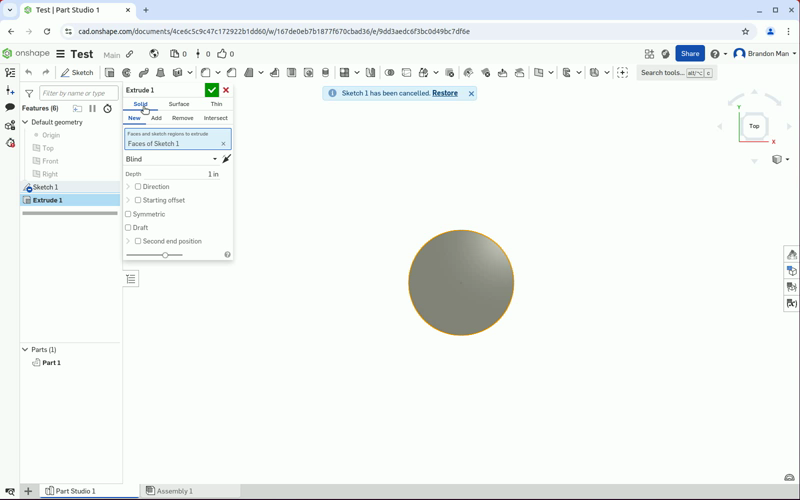
click(143, 106)
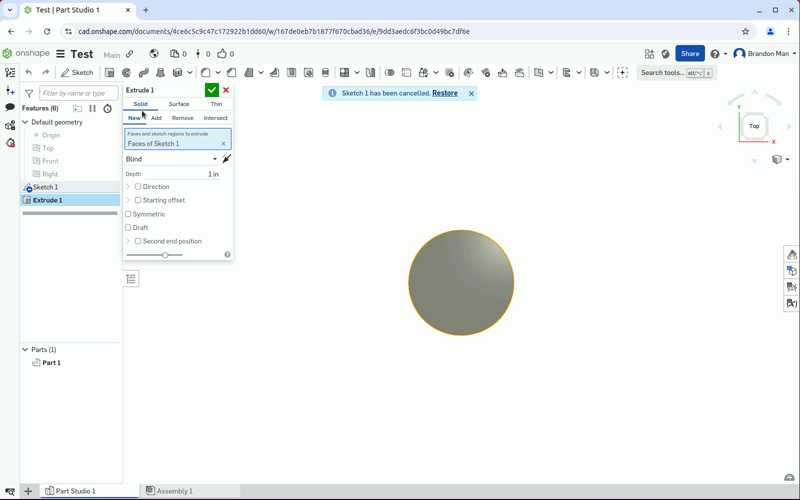
mouse_move(137, 120)
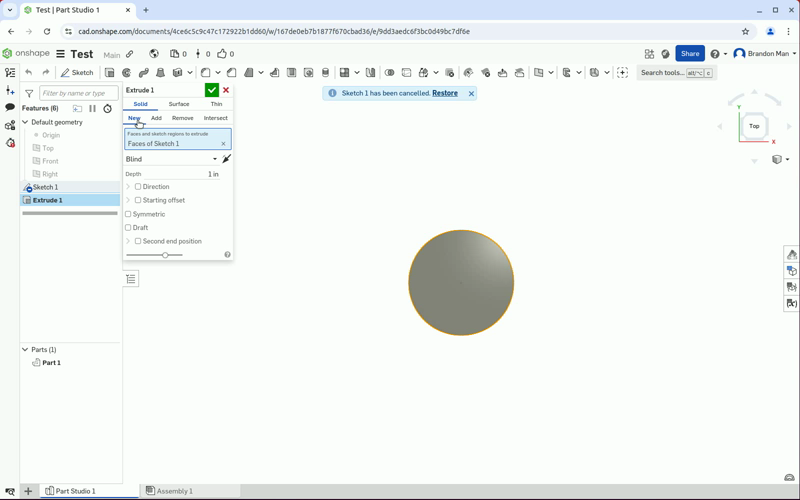
click(137, 120)
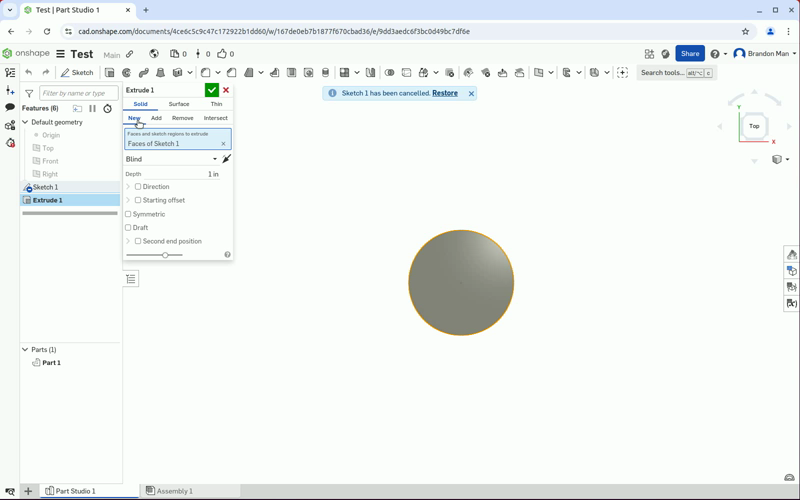
key(tab, 4)
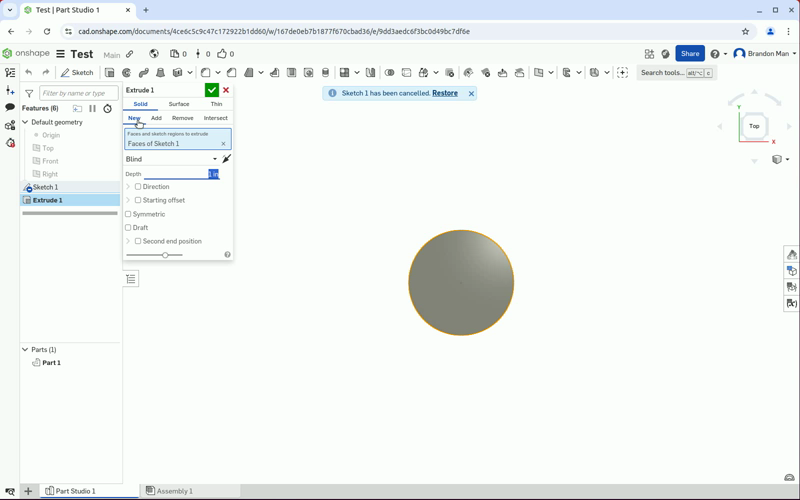
text(23.108)
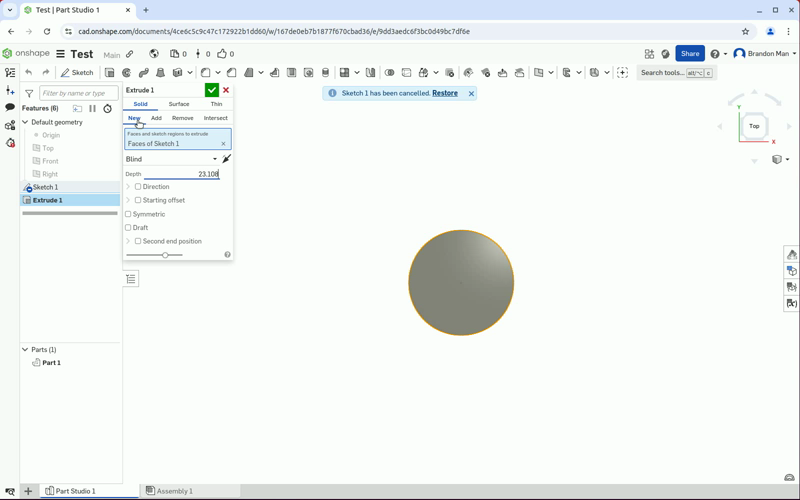
key(enter)
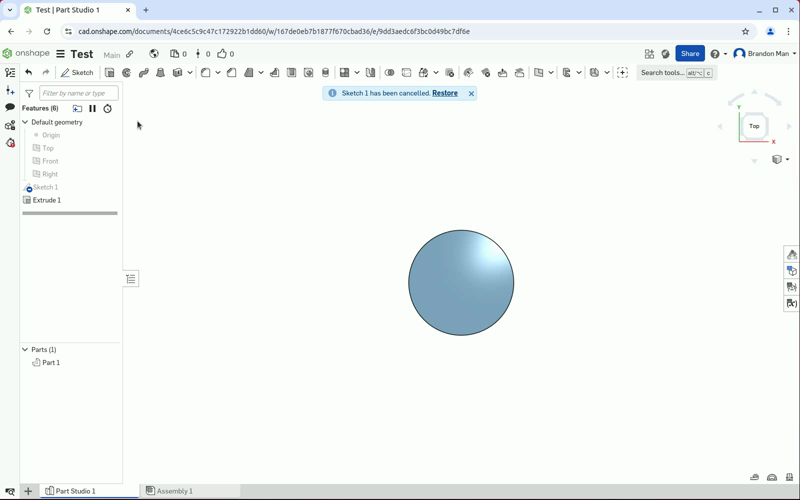
key(shift+h)
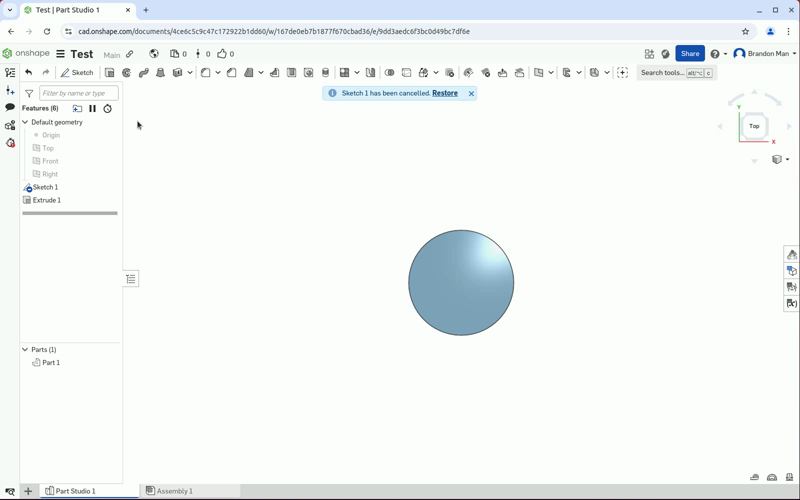
key(shift+h)
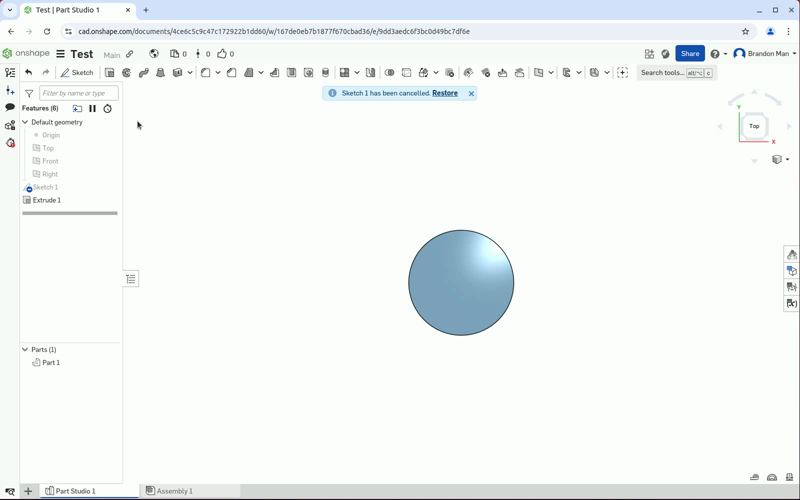
mouse_move(73, 189)
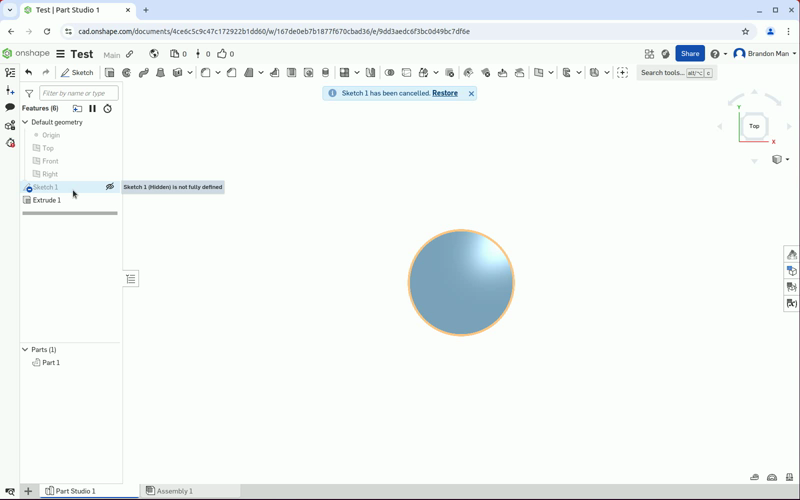
click(73, 189)
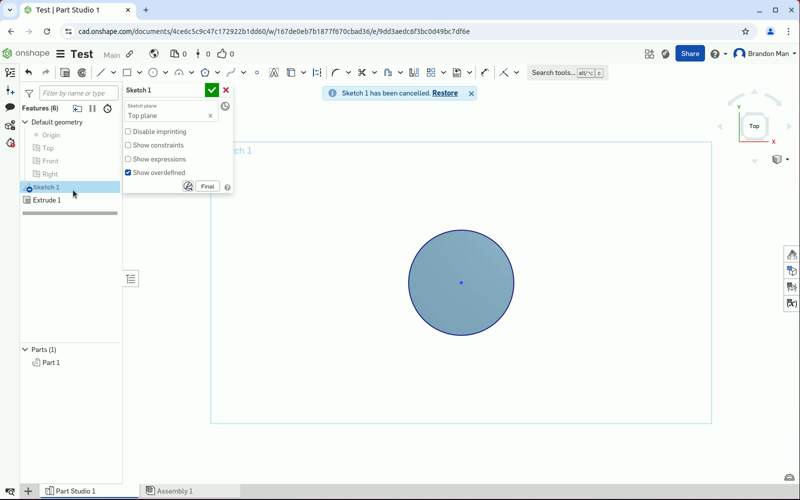
mouse_move(229, 92)
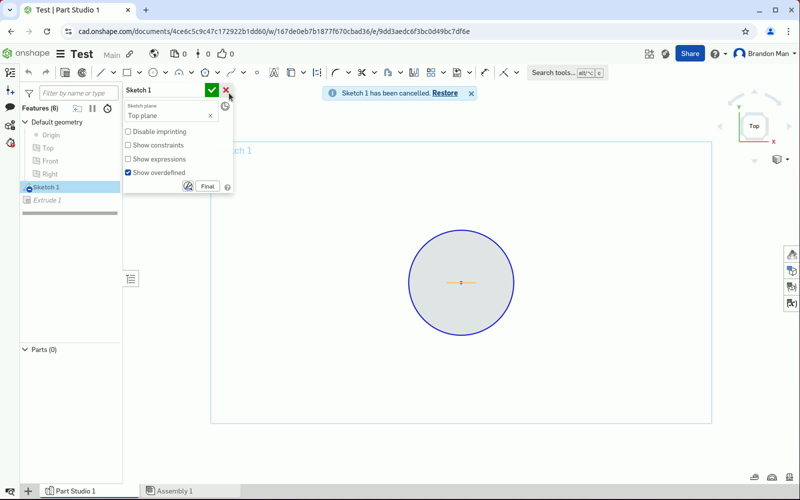
click(229, 92)
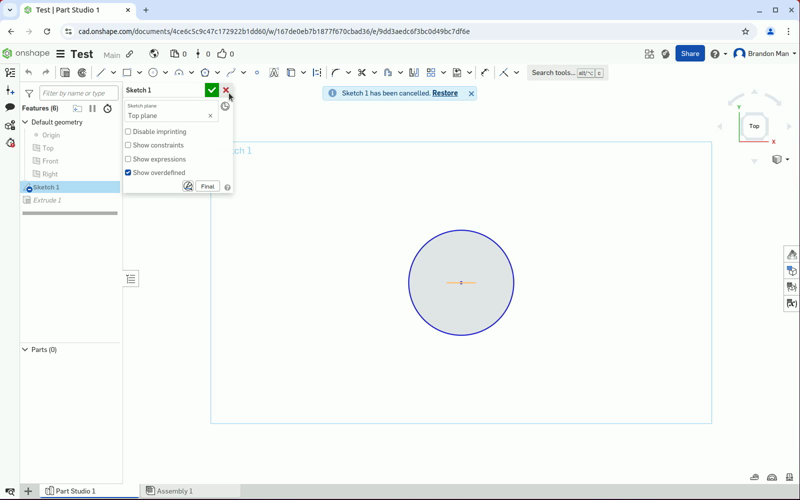
key(shift+s)
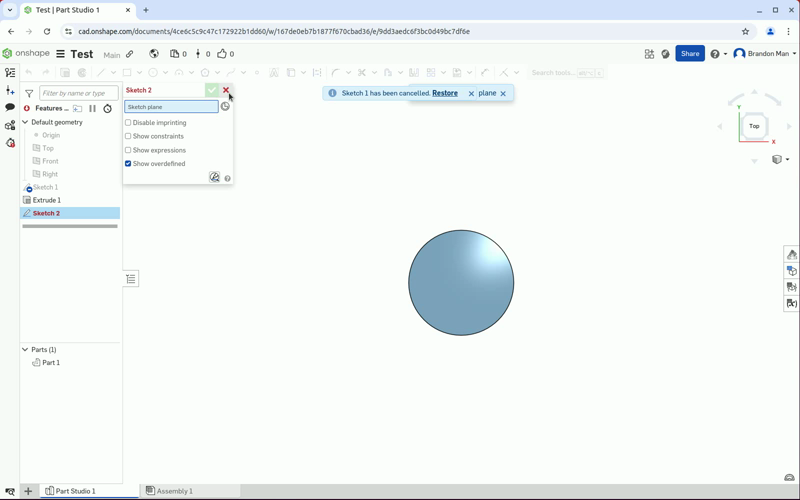
mouse_move(73, 150)
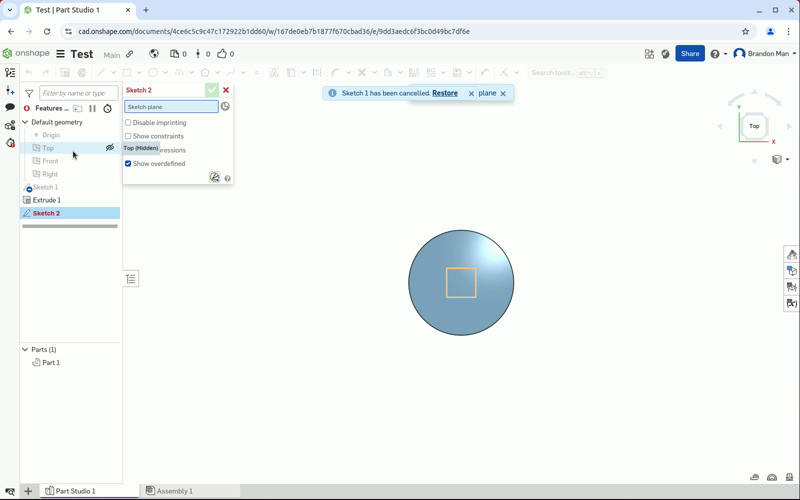
click(73, 150)
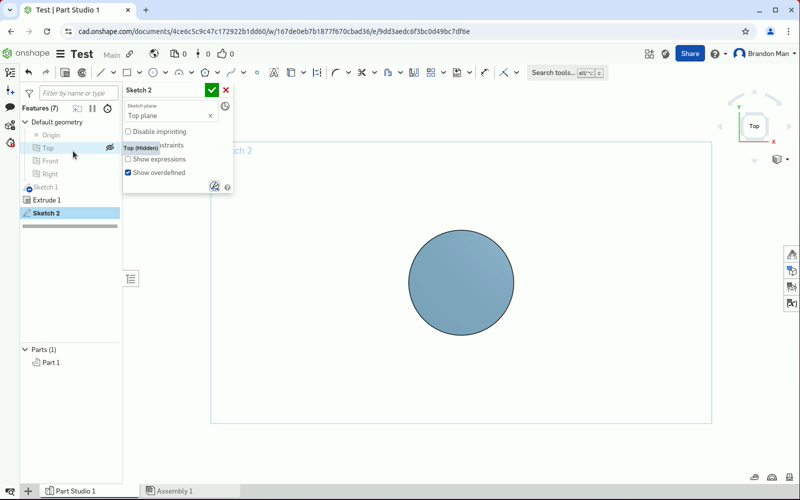
mouse_move(73, 352)
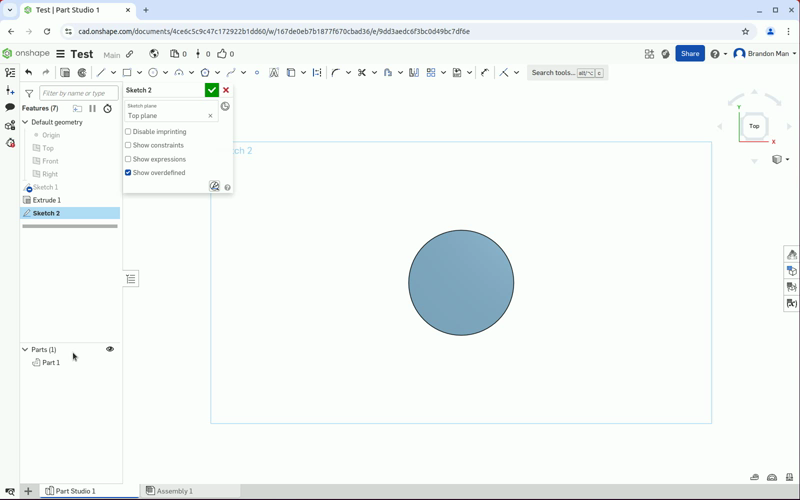
key(y)
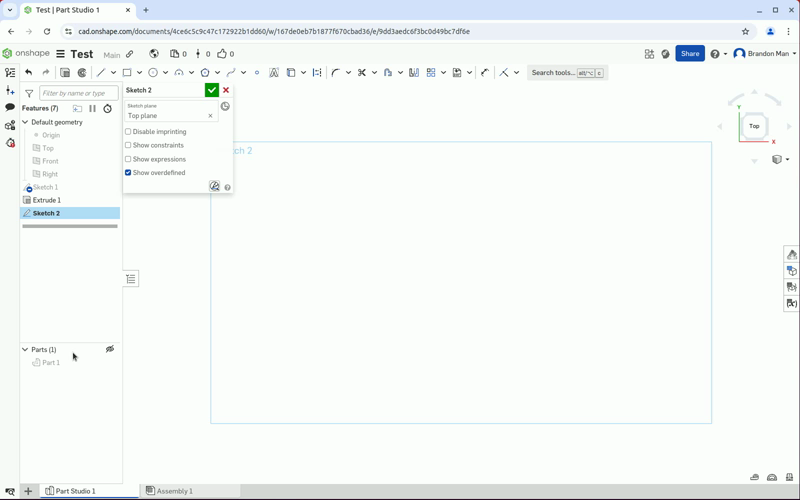
key(c)
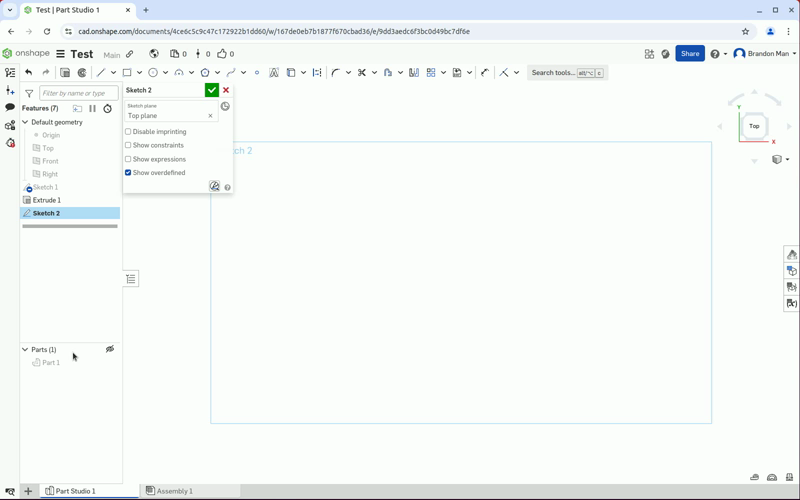
key_down(shift)
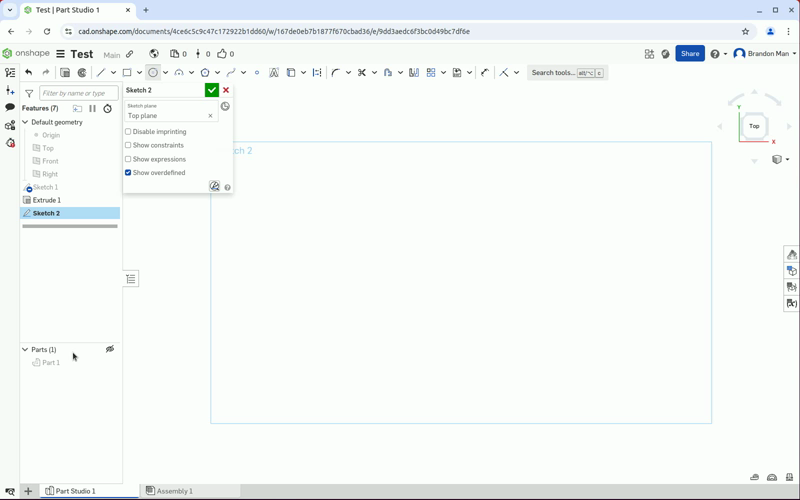
mouse_move(461, 282)
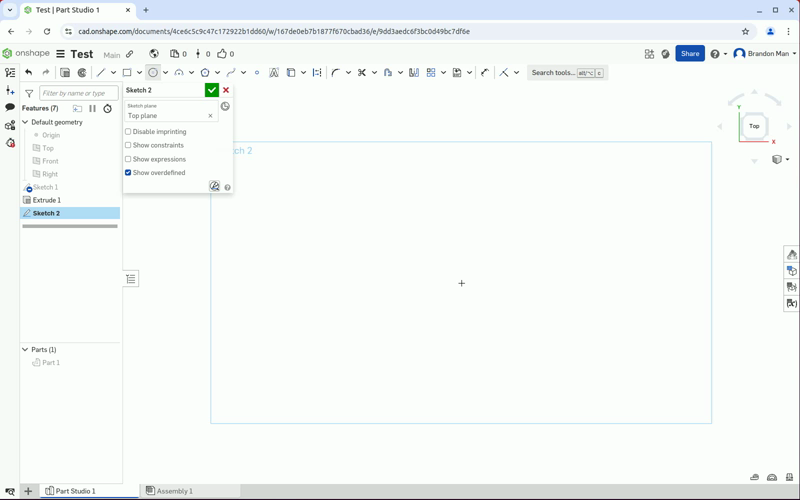
click(461, 282)
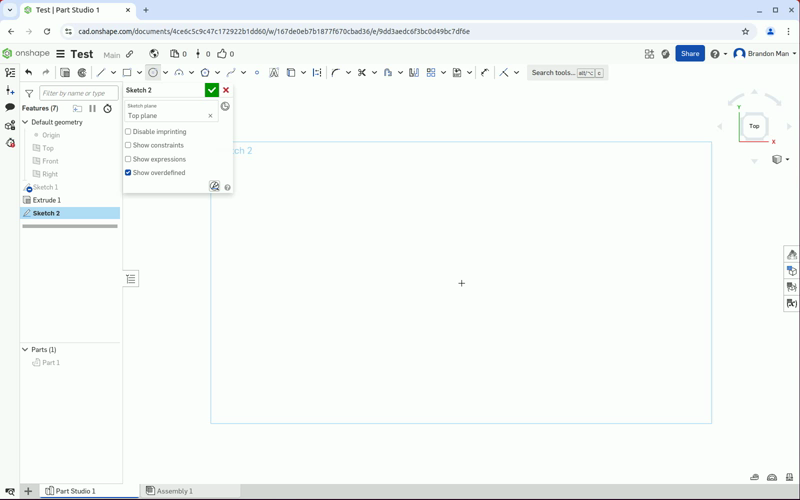
key_up(shift)
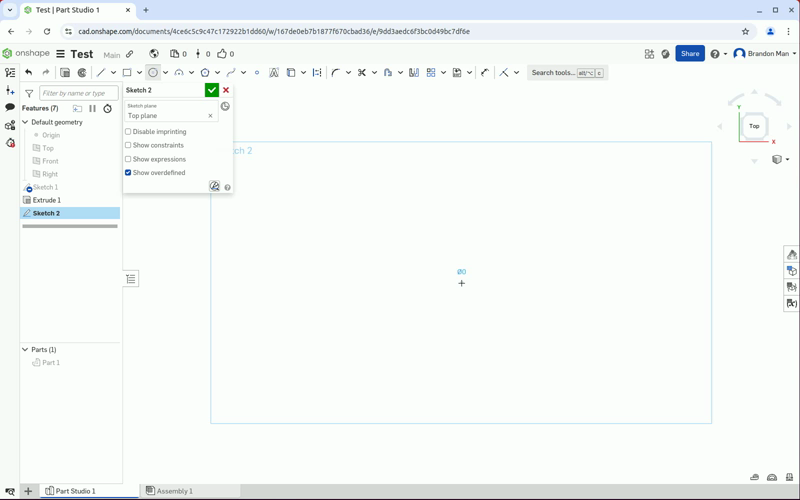
mouse_move(521, 282)
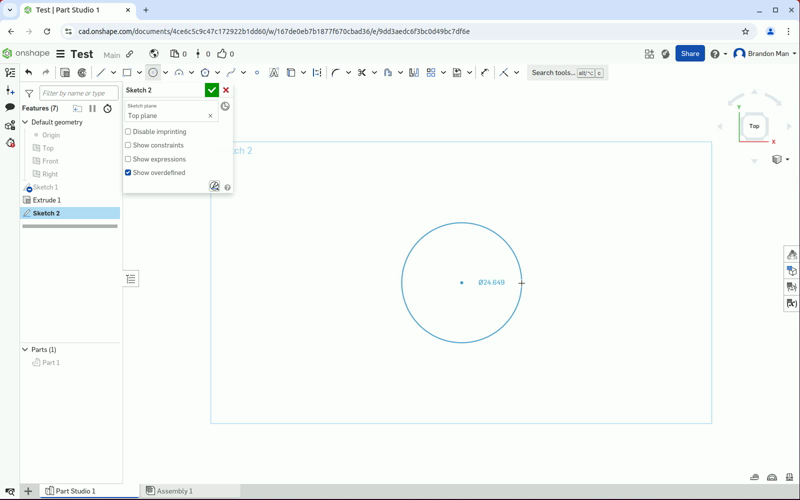
click(521, 282)
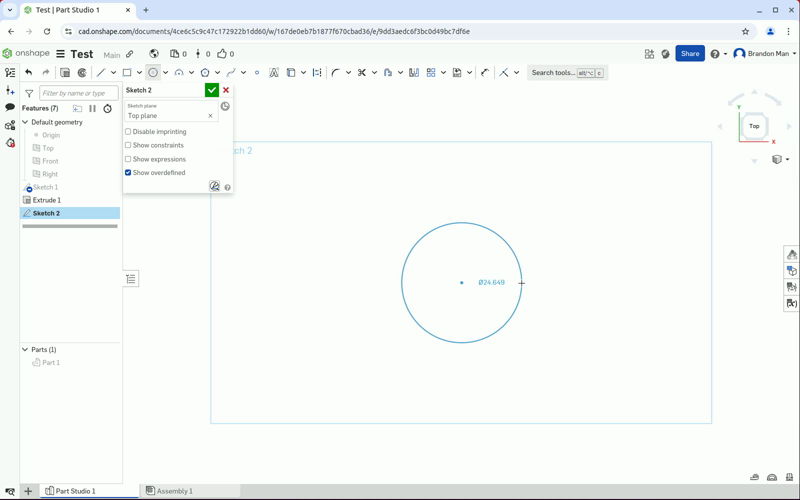
key(esc)
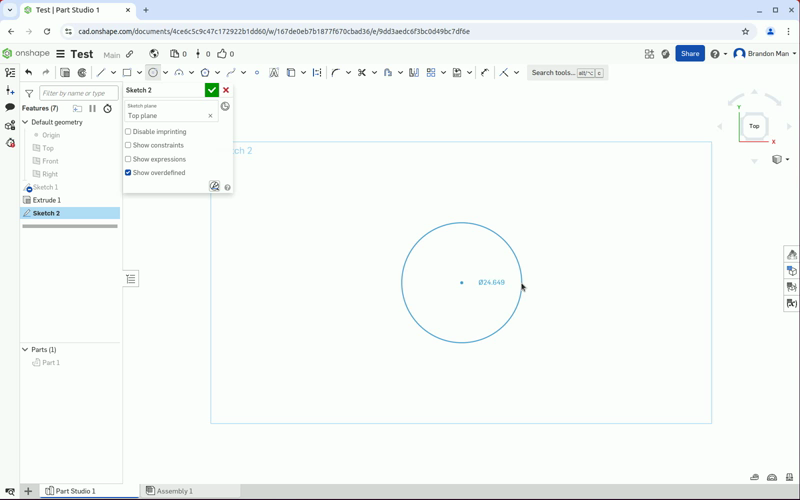
key(c)
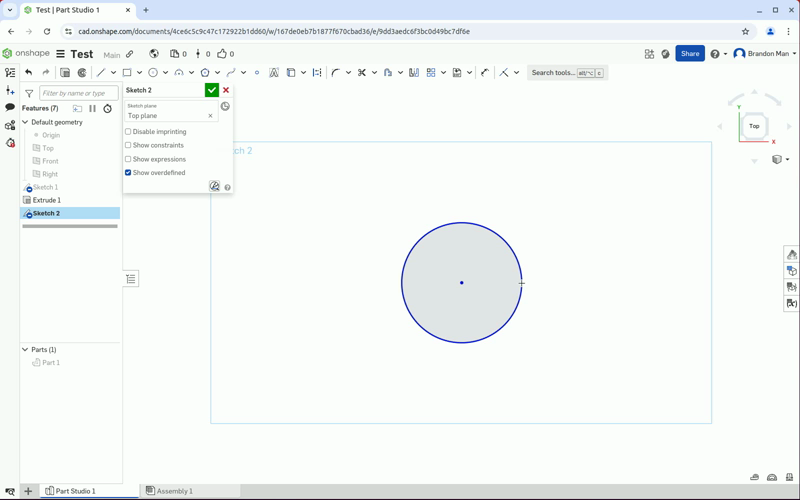
key_down(shift)
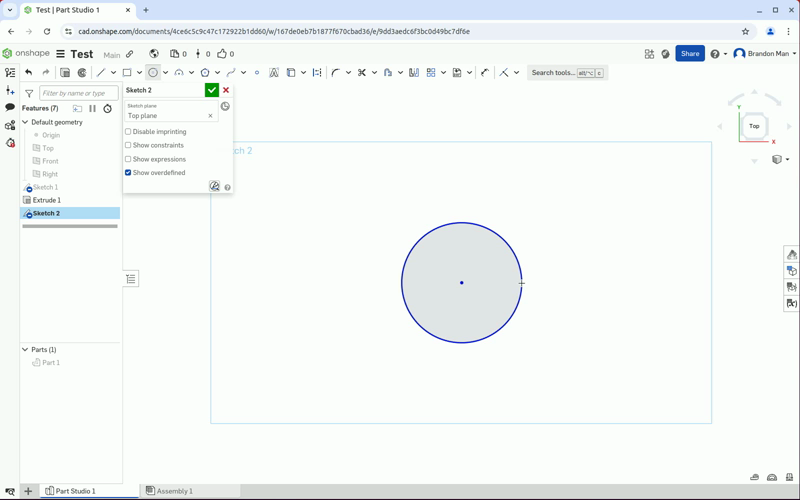
mouse_move(461, 282)
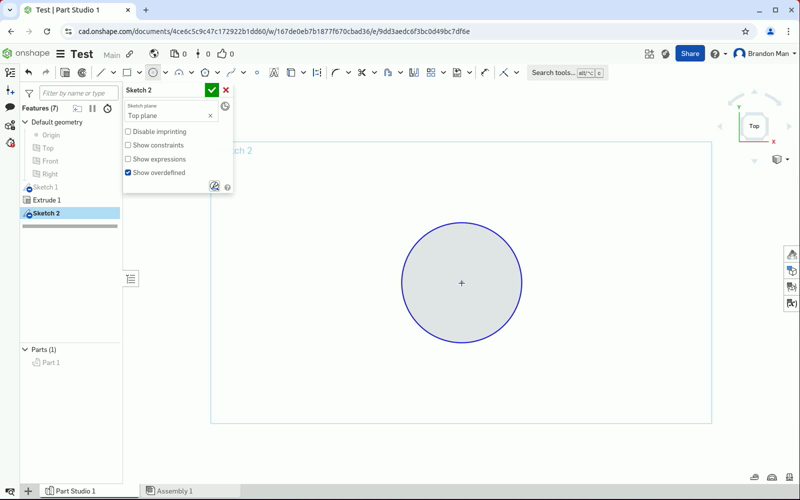
click(461, 282)
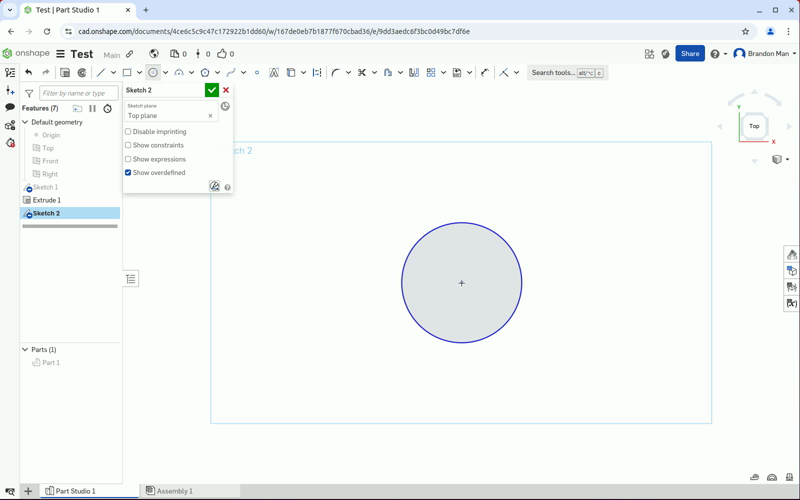
key_up(shift)
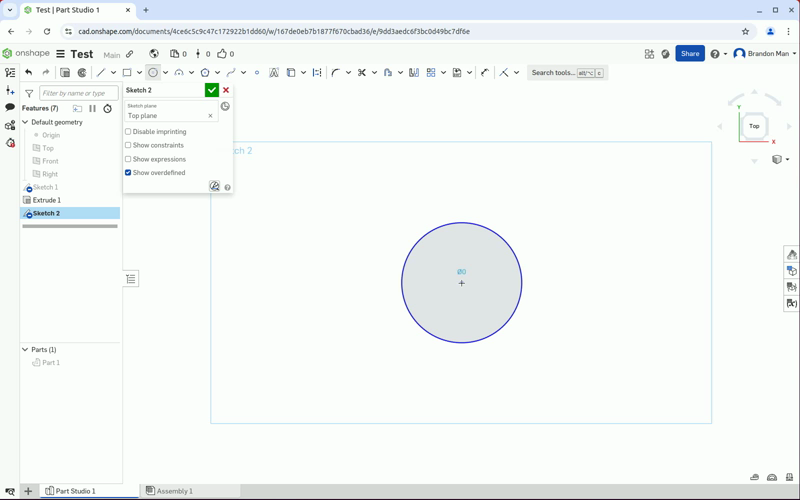
mouse_move(514, 282)
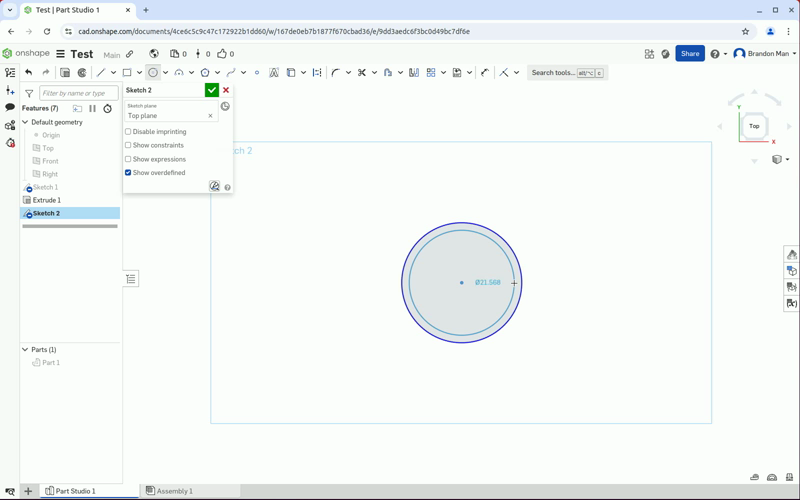
click(514, 282)
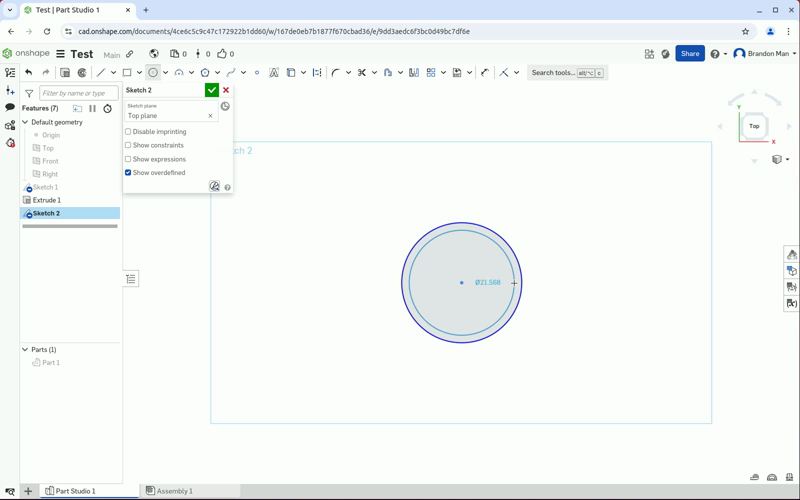
key(esc)
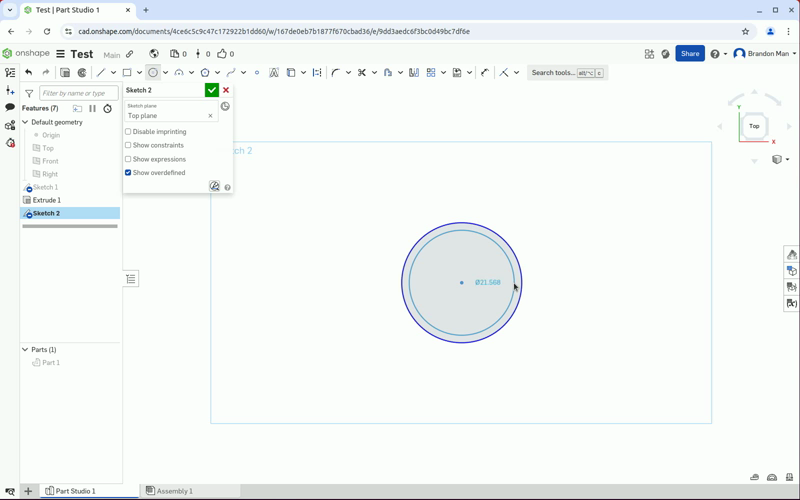
mouse_move(408, 300)
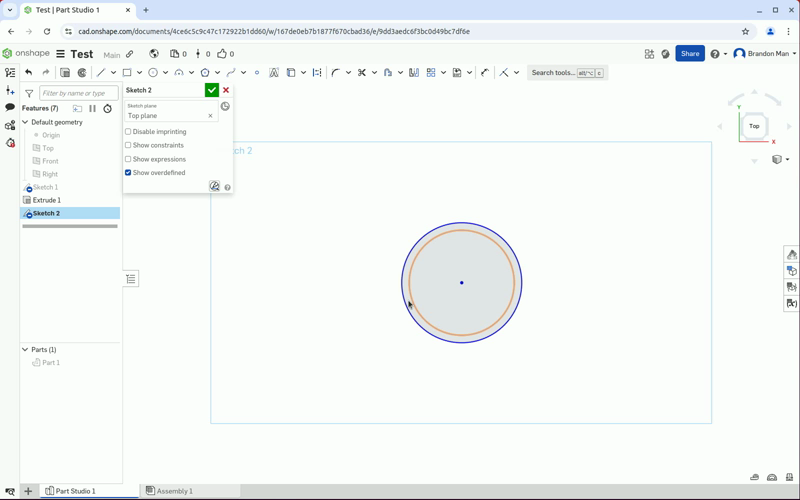
click(408, 300)
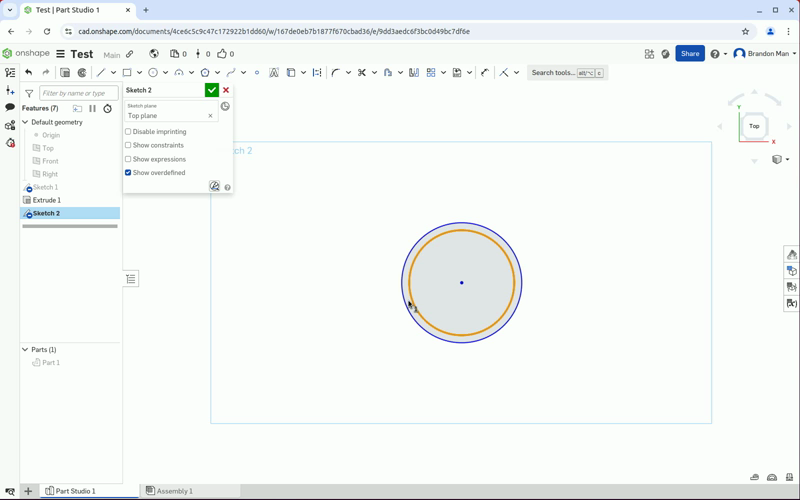
mouse_move(73, 352)
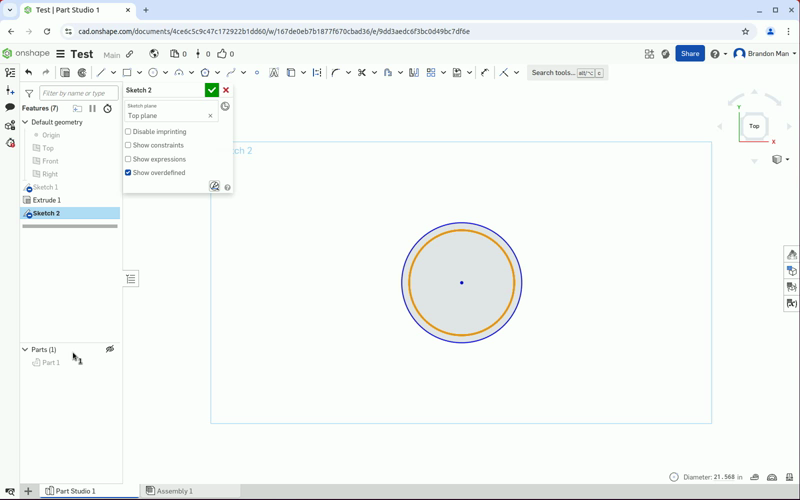
key(shift+y)
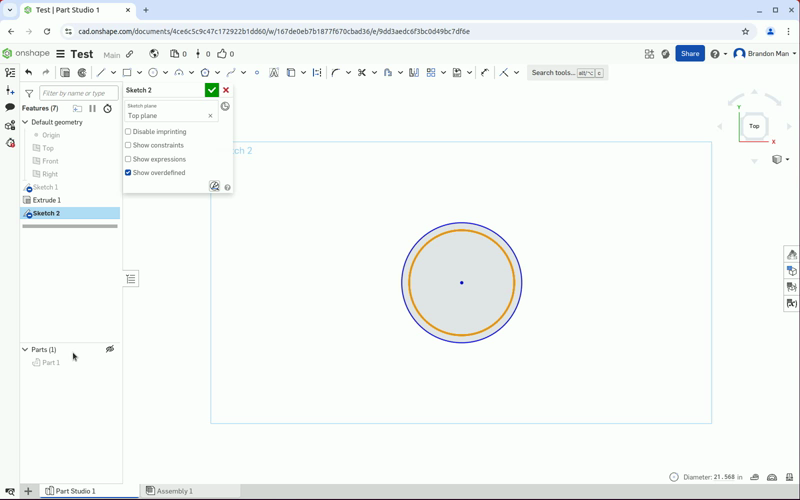
key(shift+e)
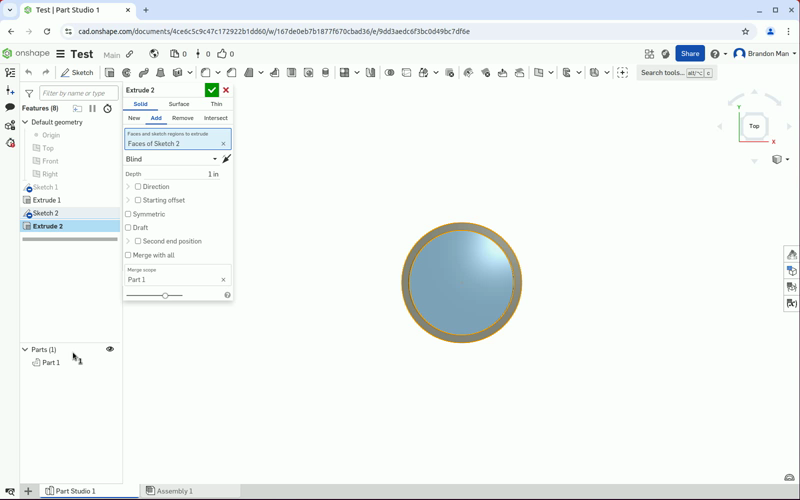
mouse_move(143, 106)
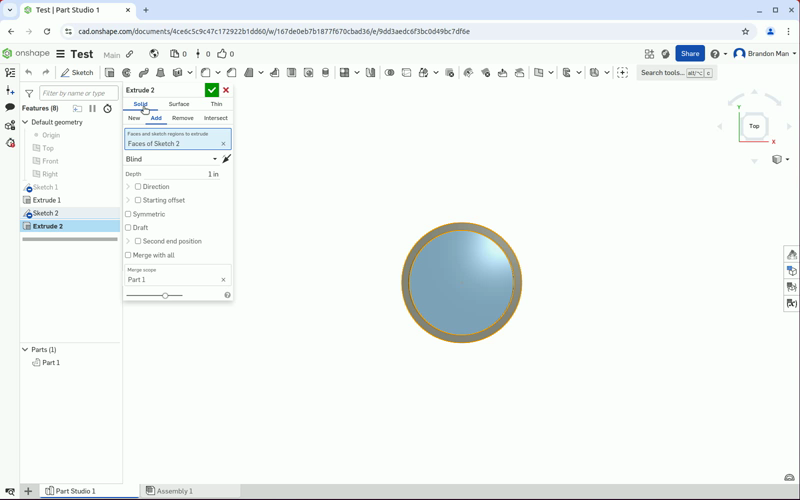
click(143, 106)
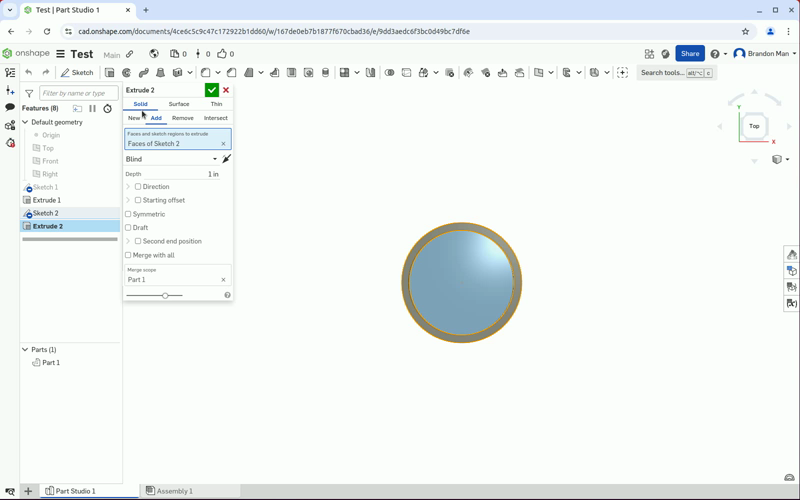
mouse_move(137, 120)
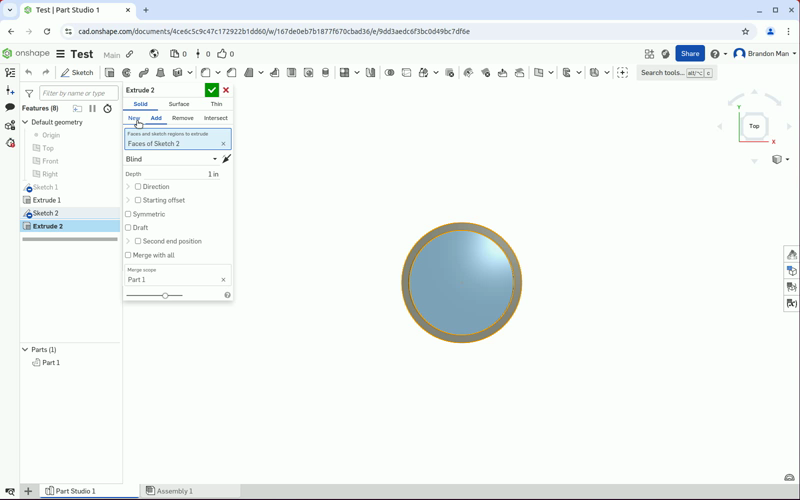
click(137, 120)
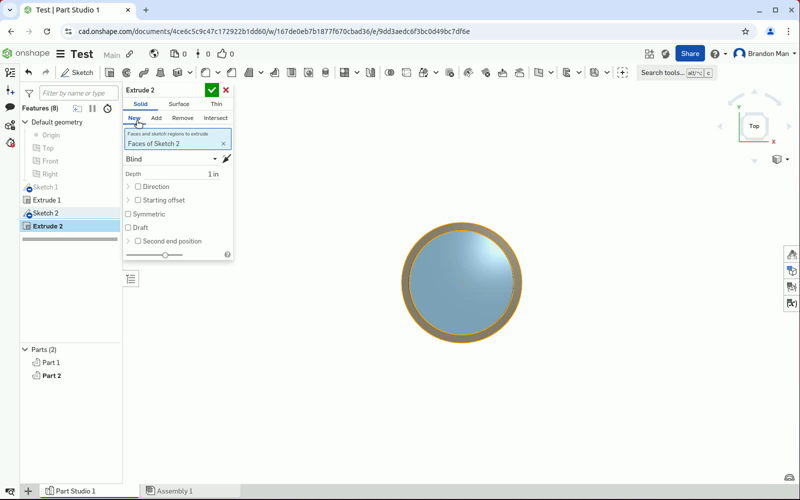
key(tab, 4)
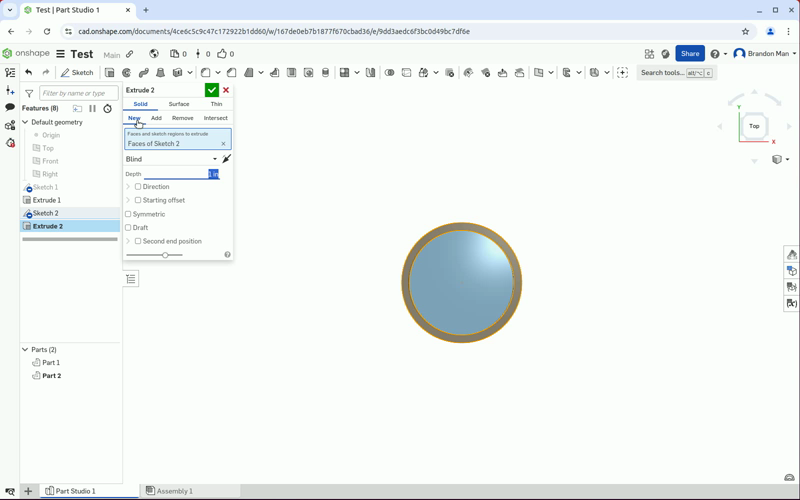
text(23.108)
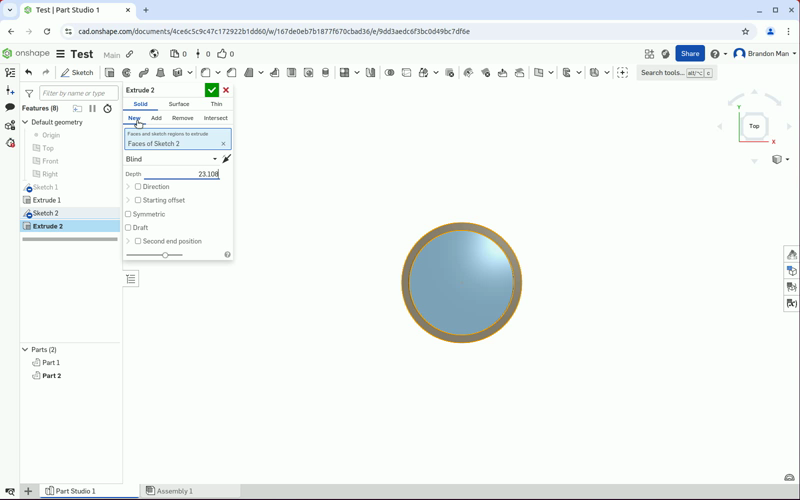
key(enter)
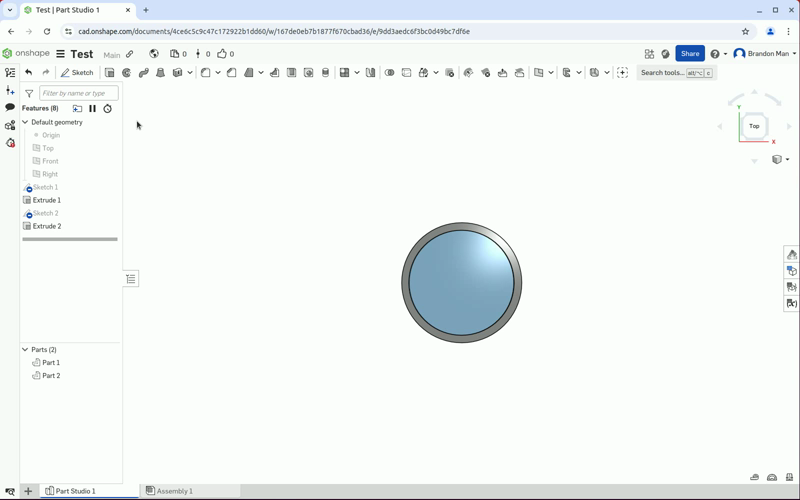
key(shift+h)
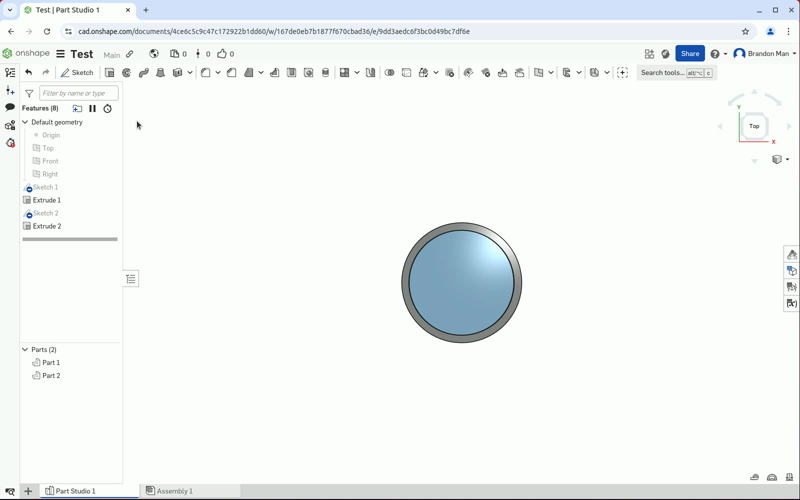
key(shift+h)
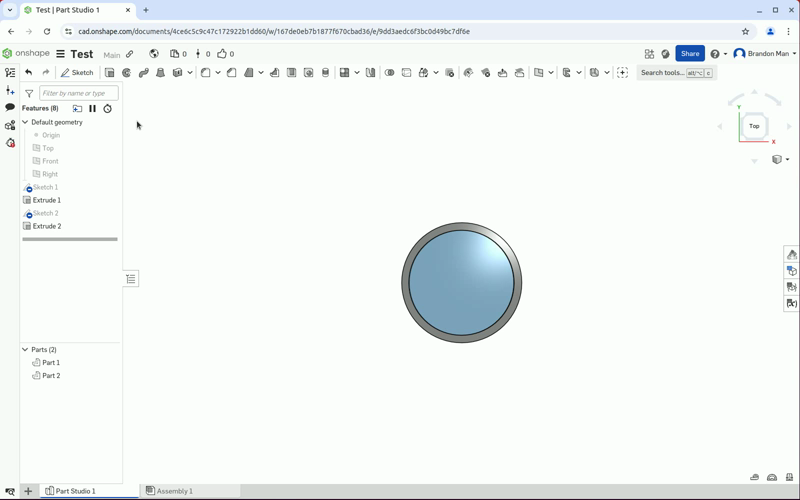
mouse_move(73, 189)
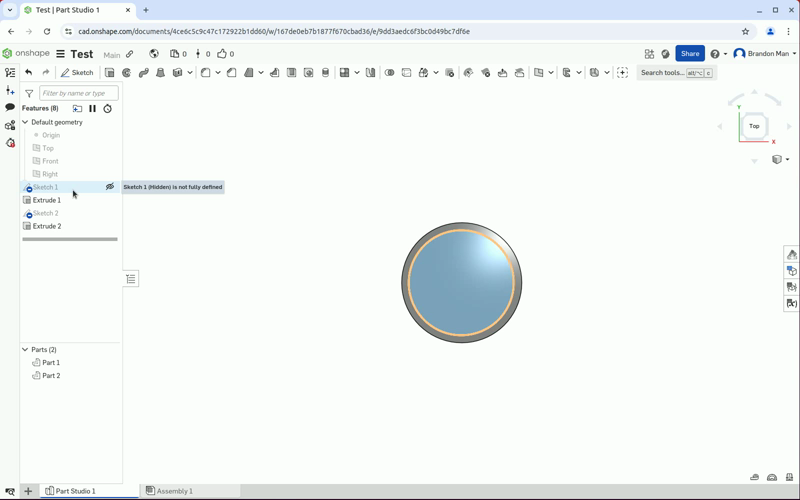
click(73, 189)
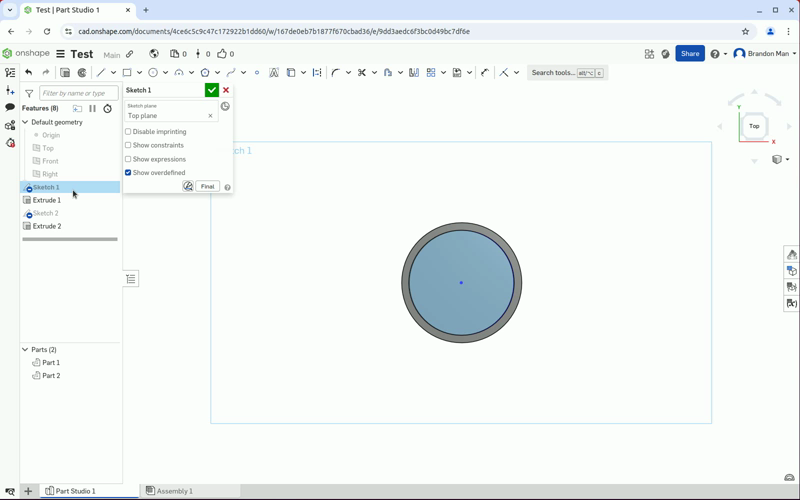
mouse_move(229, 92)
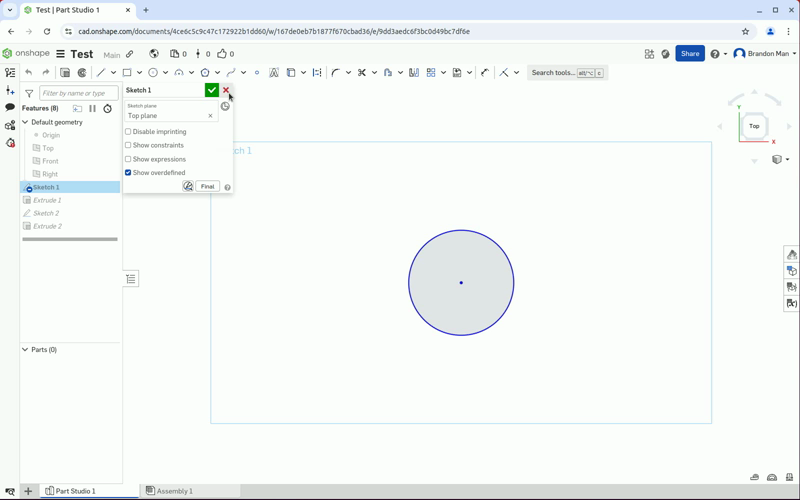
click(229, 92)
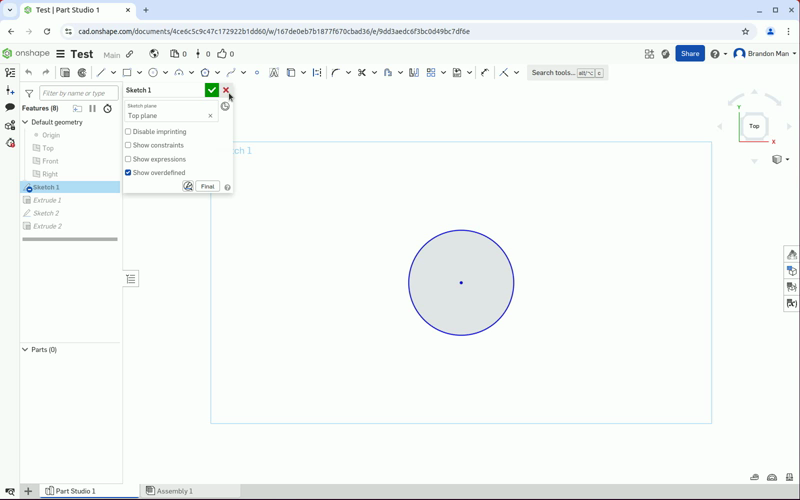
key(shift+s)
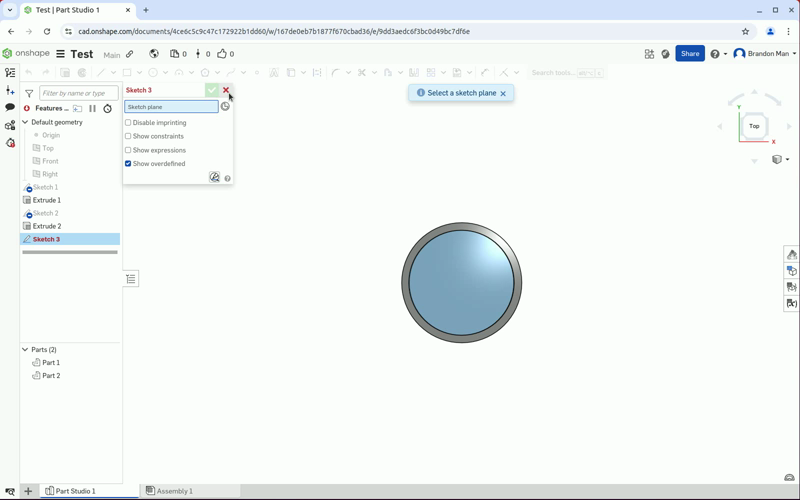
mouse_move(73, 150)
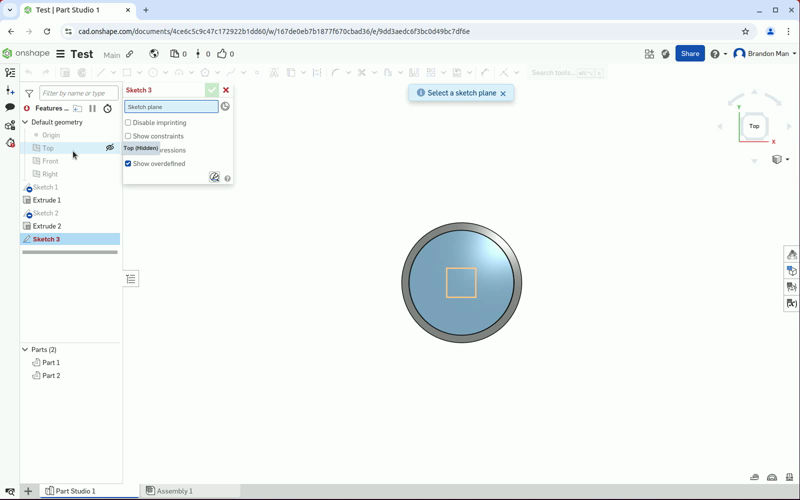
click(73, 150)
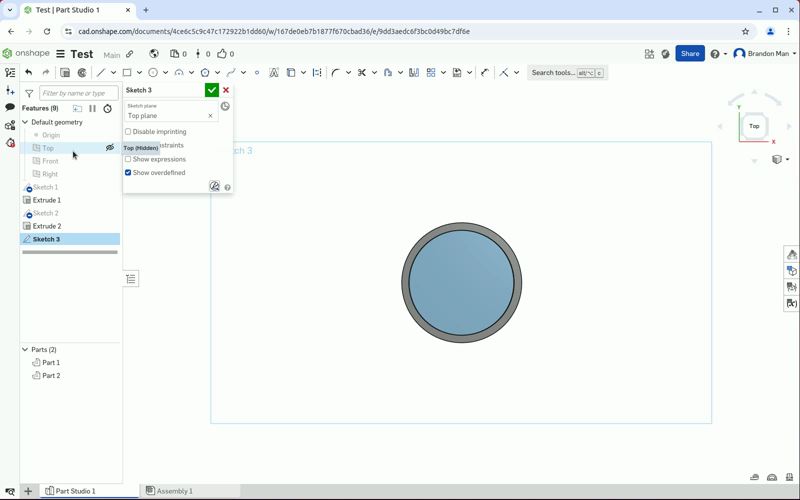
mouse_move(73, 352)
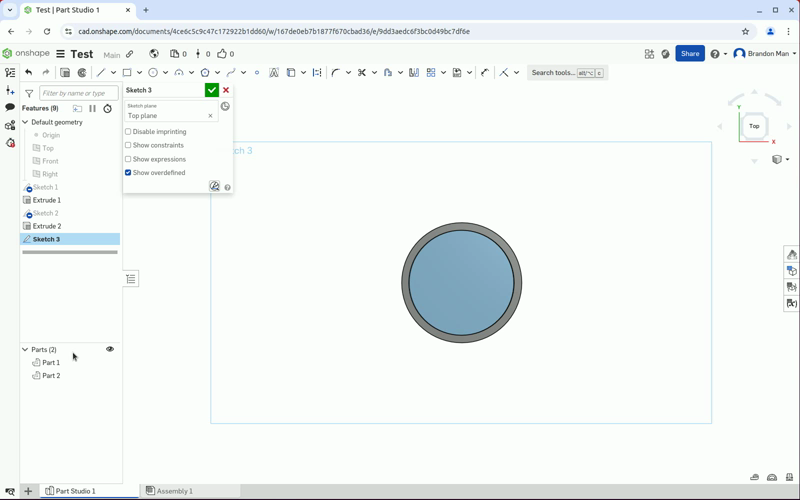
key(y)
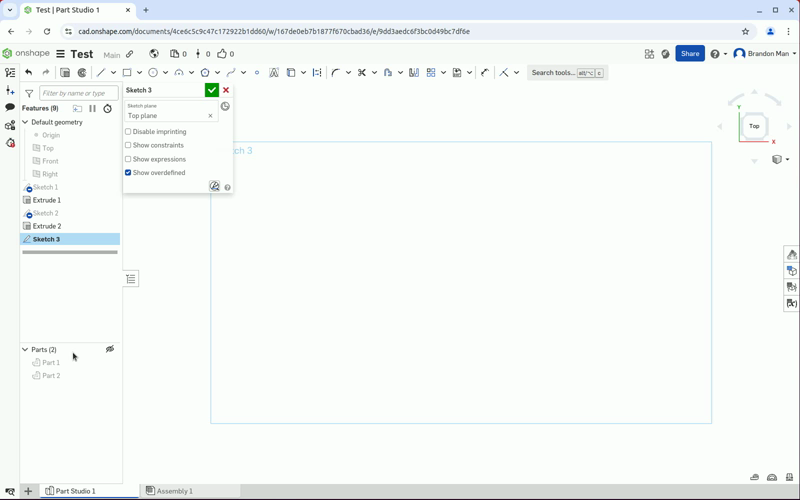
key(c)
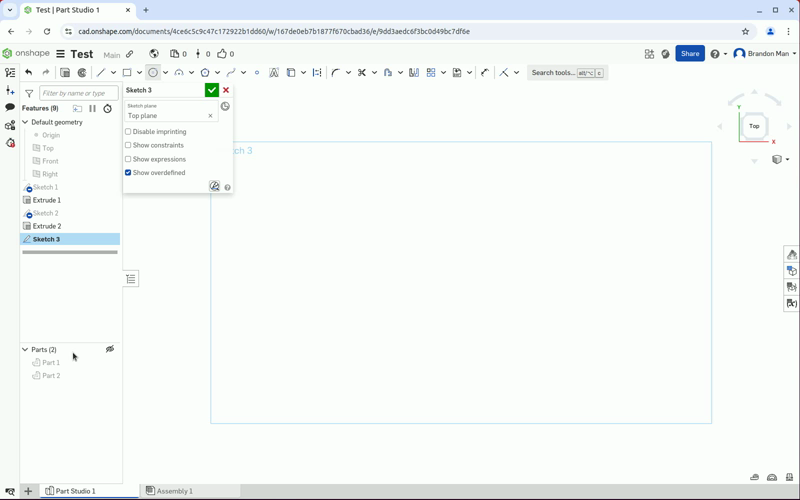
key_down(shift)
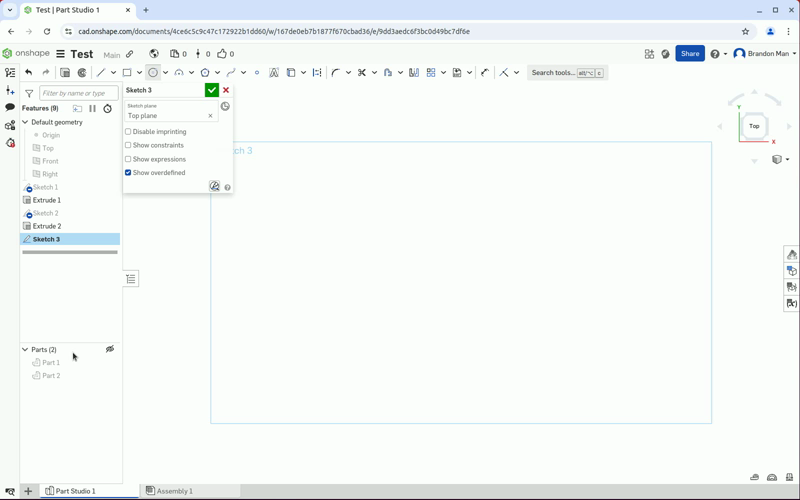
mouse_move(461, 282)
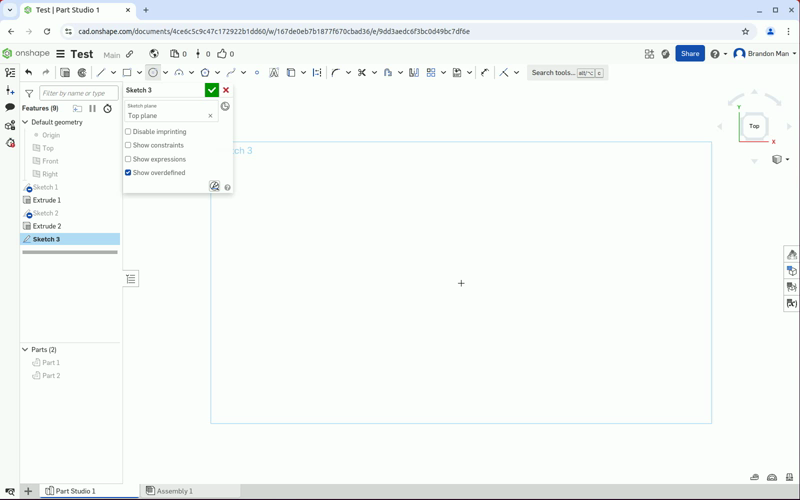
click(461, 282)
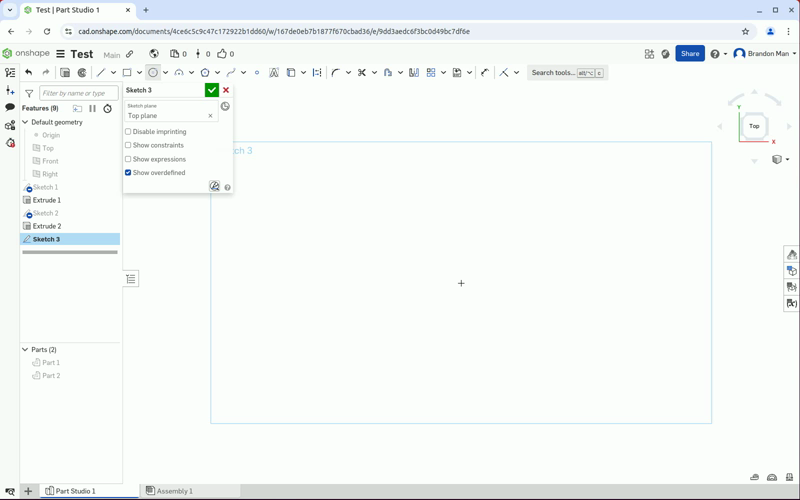
key_up(shift)
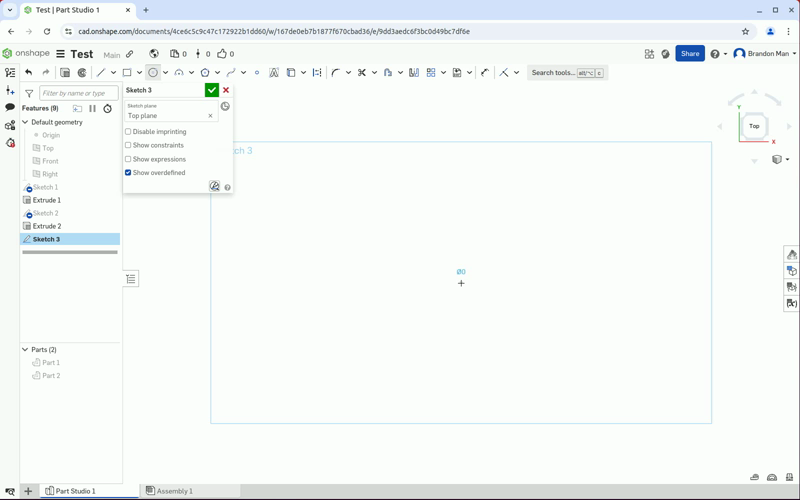
mouse_move(547, 282)
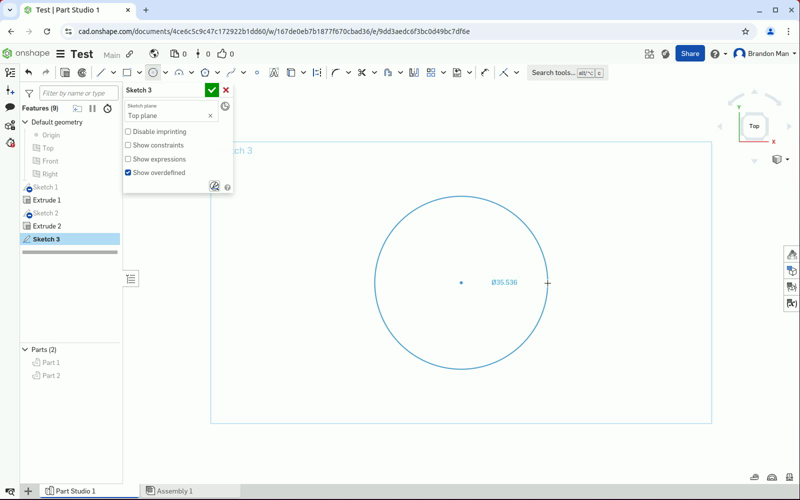
click(547, 282)
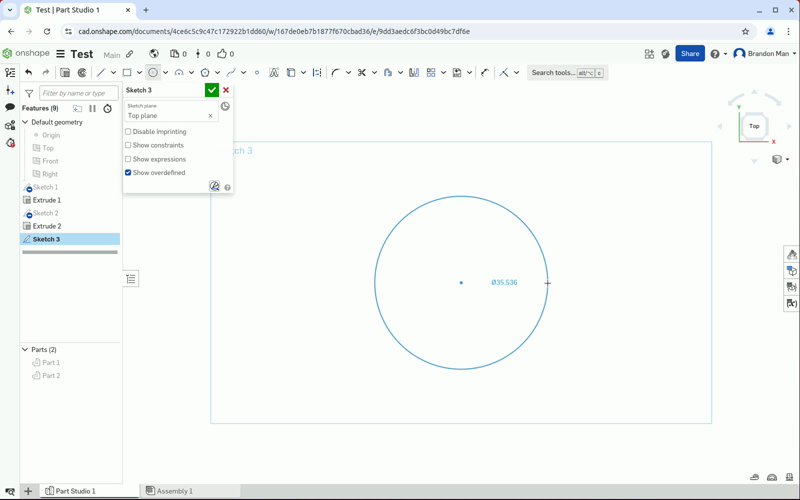
key(esc)
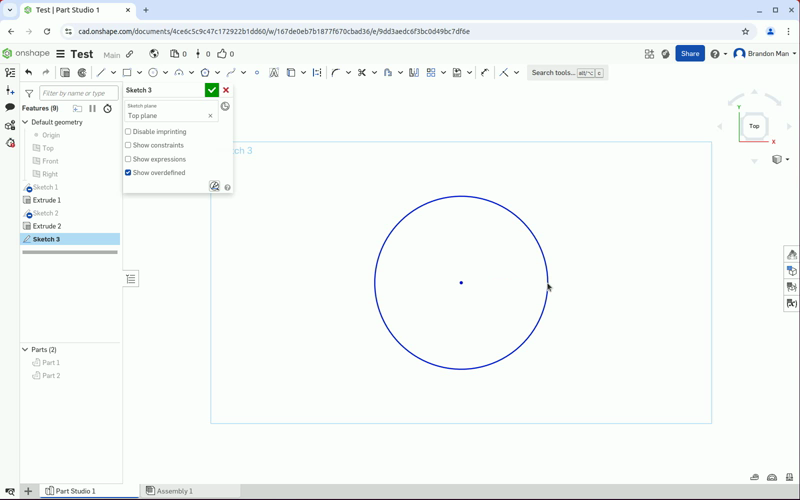
key(c)
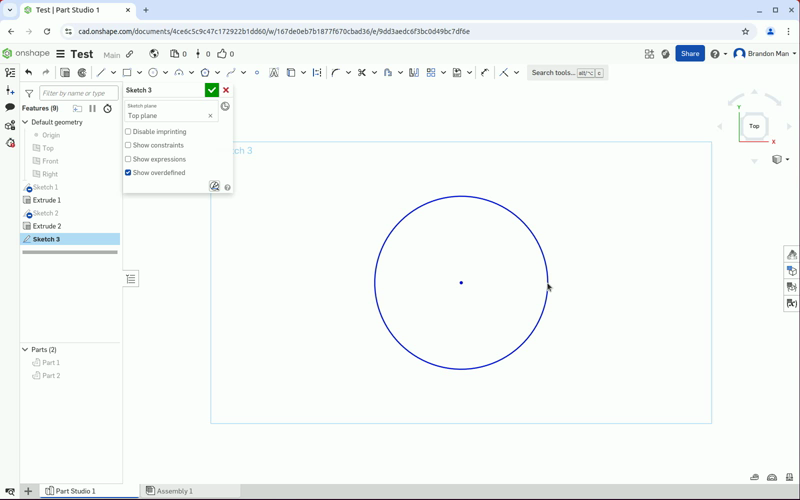
key_down(shift)
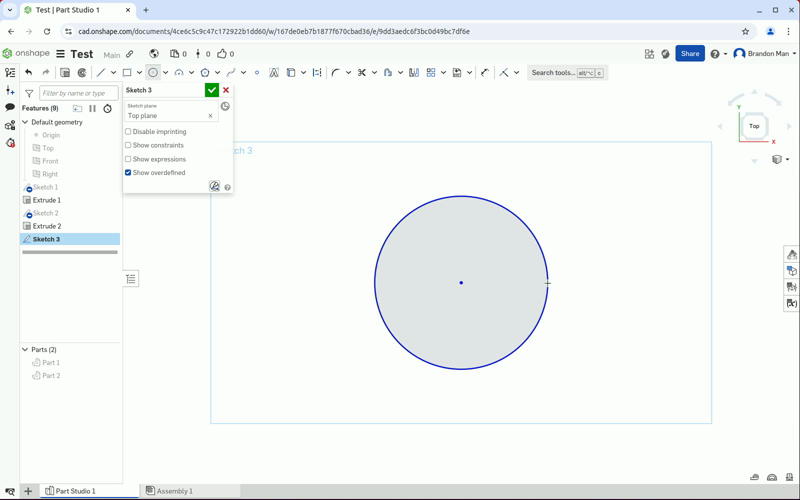
mouse_move(461, 282)
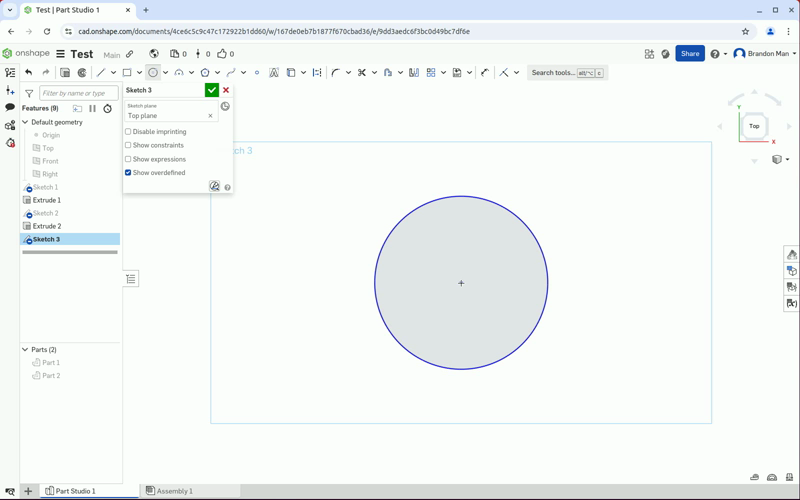
click(461, 282)
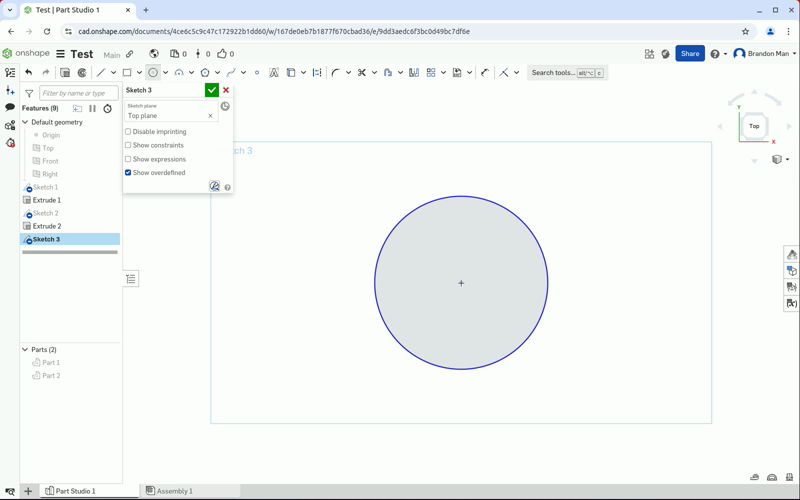
key_up(shift)
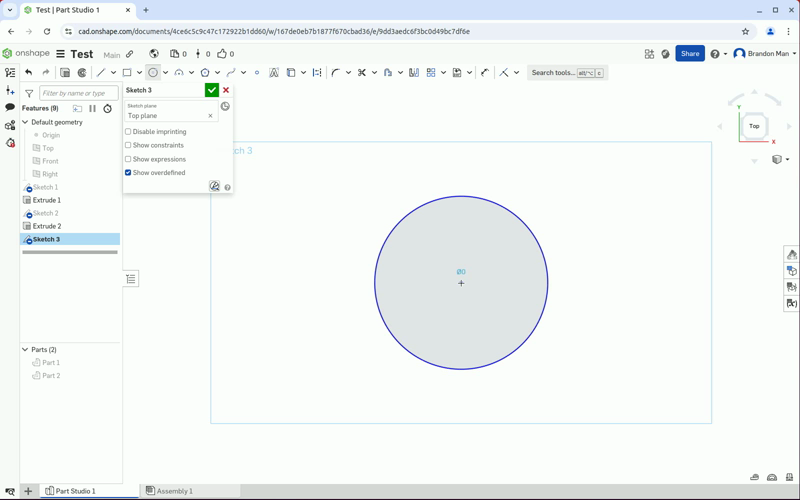
mouse_move(520, 282)
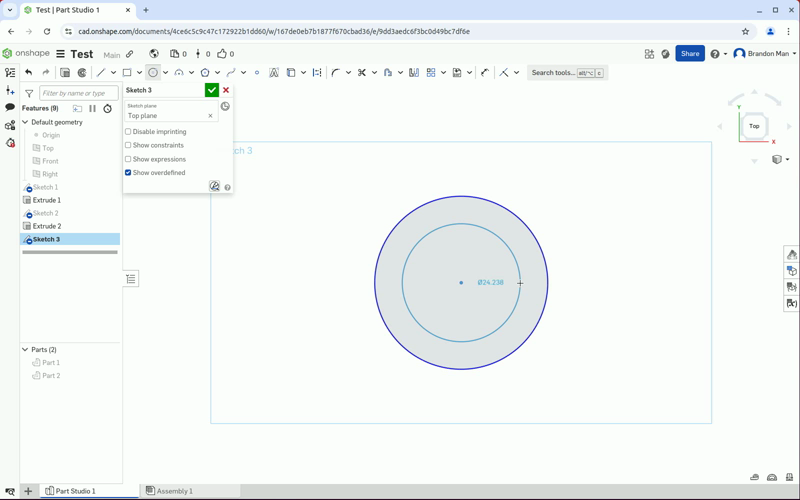
click(520, 282)
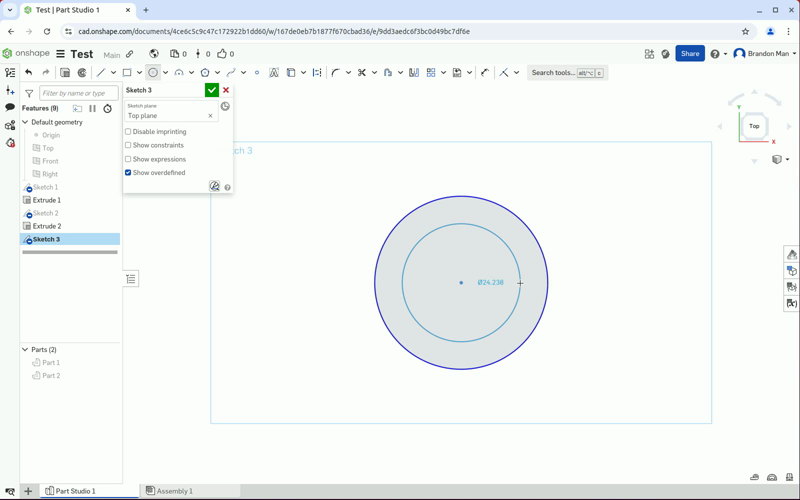
key(esc)
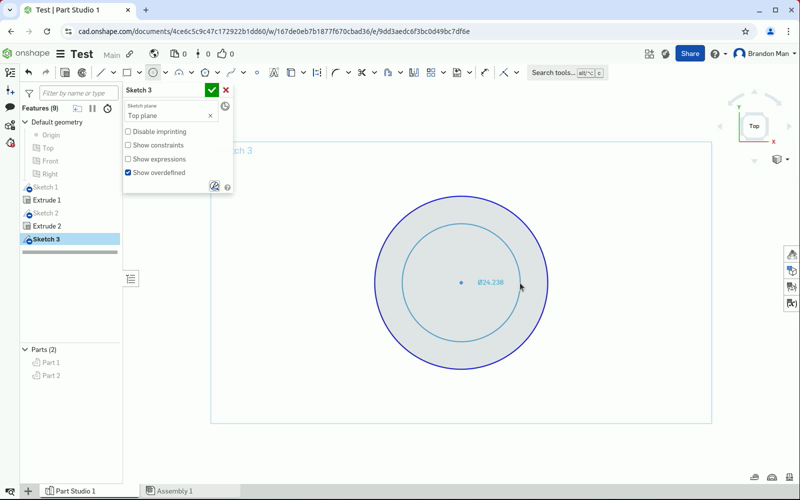
mouse_move(402, 233)
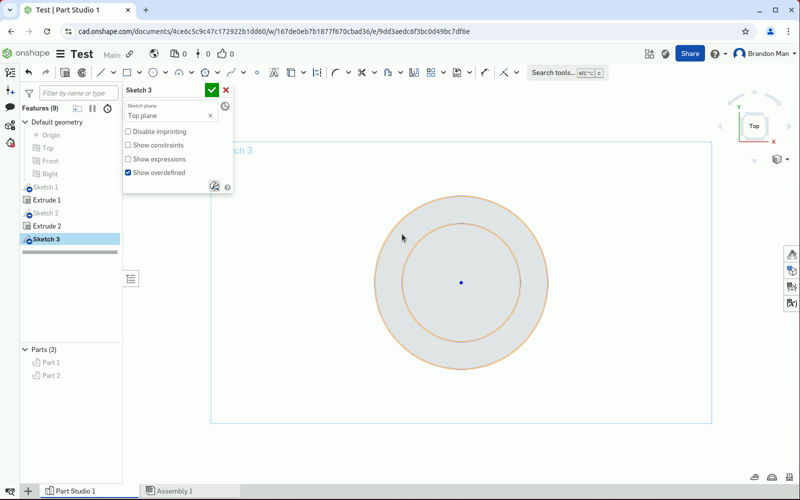
click(402, 233)
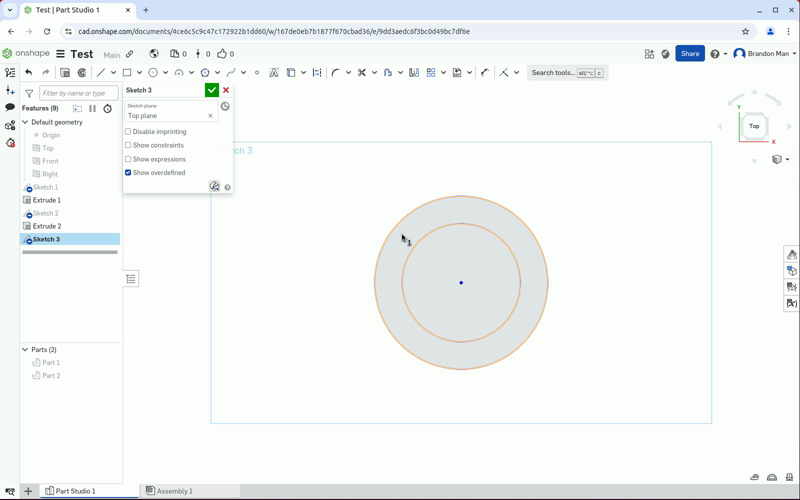
mouse_move(73, 352)
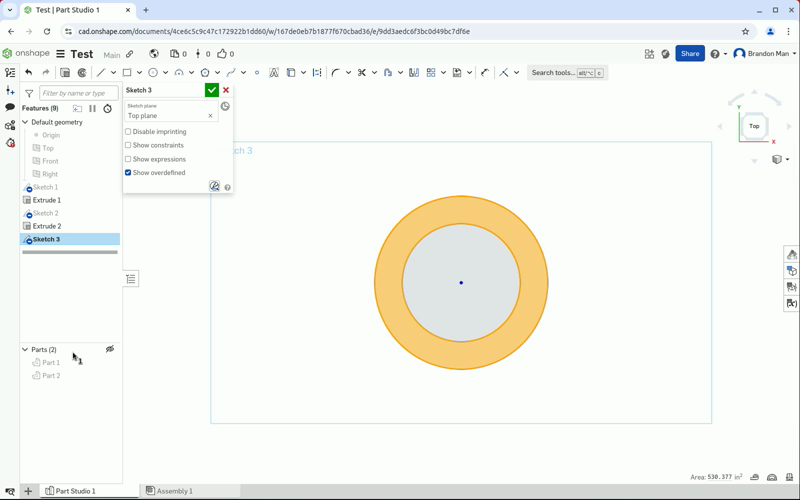
key(shift+y)
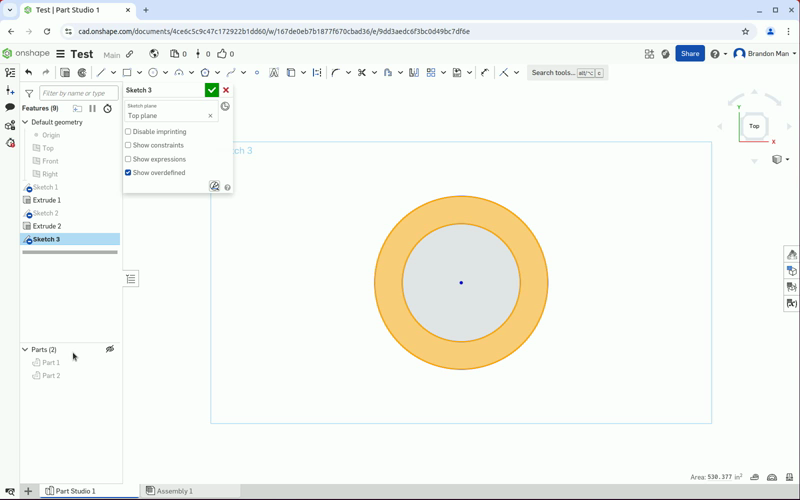
key(shift+e)
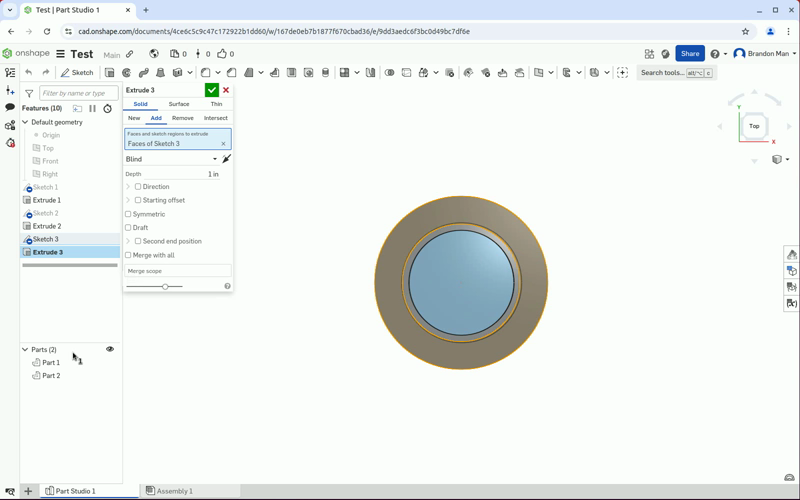
mouse_move(143, 106)
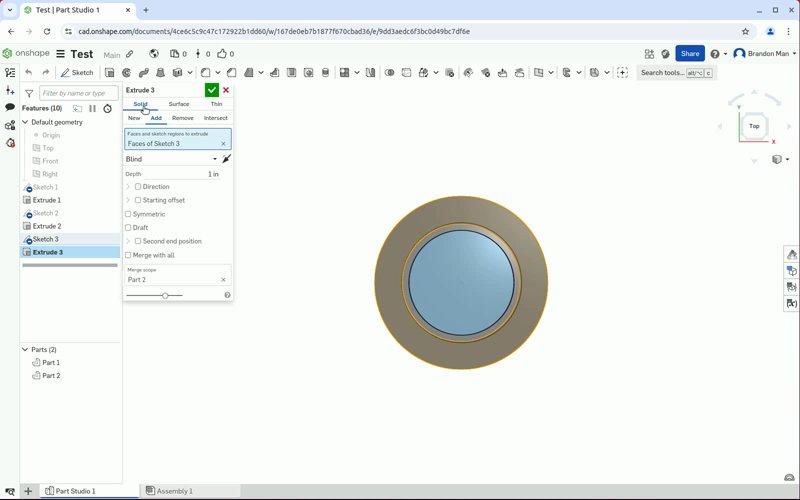
click(143, 106)
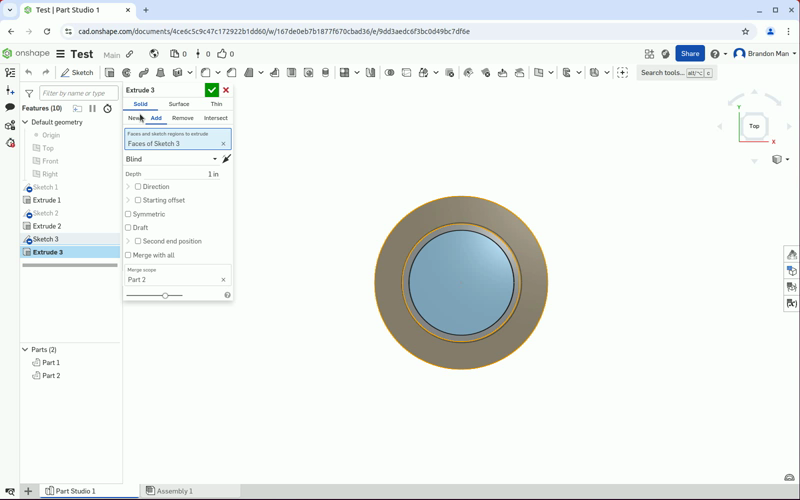
mouse_move(137, 120)
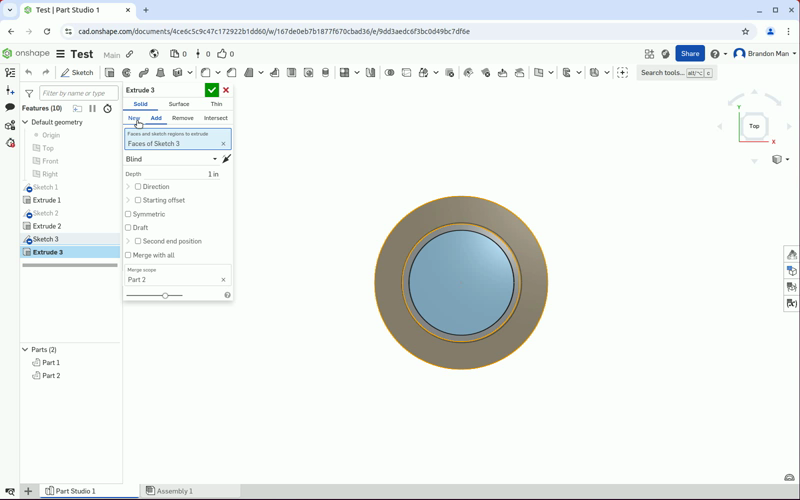
click(137, 120)
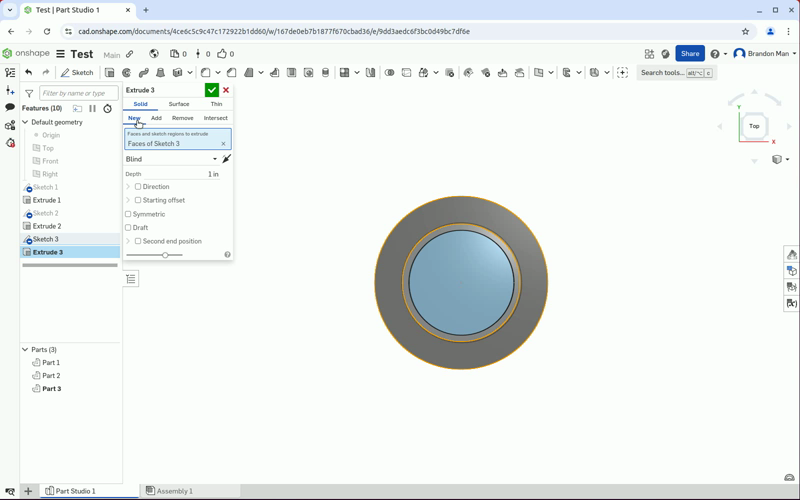
key(tab, 4)
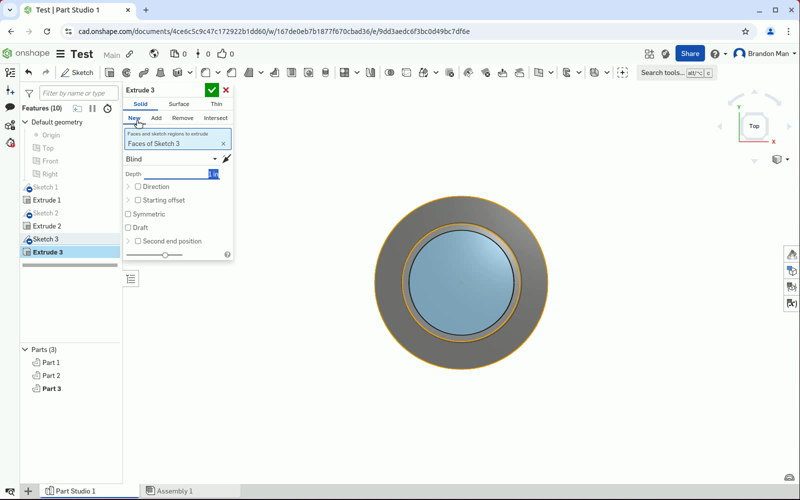
text(1.926)
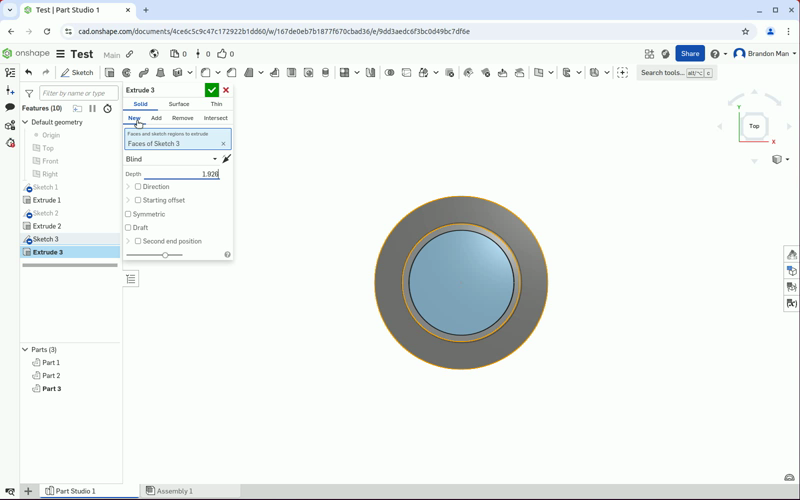
key(enter)
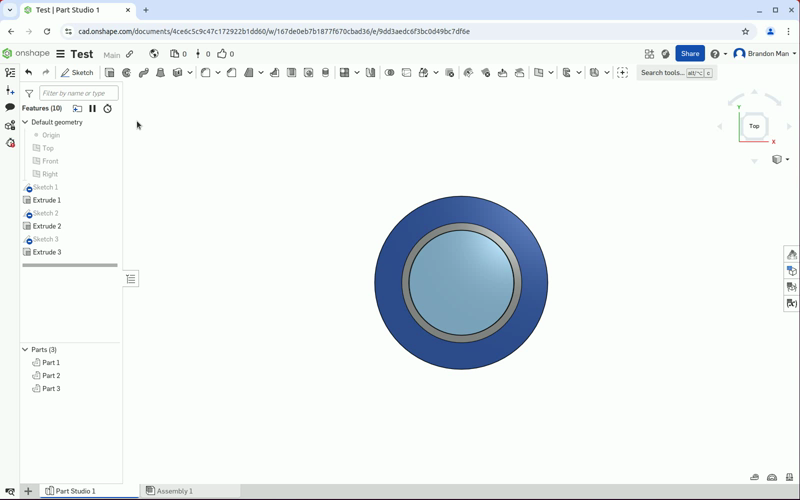
key(shift+h)
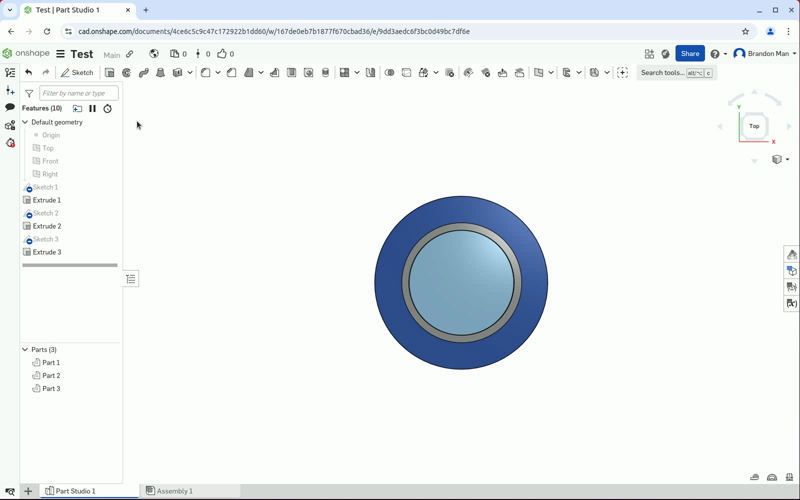
key(shift+h)
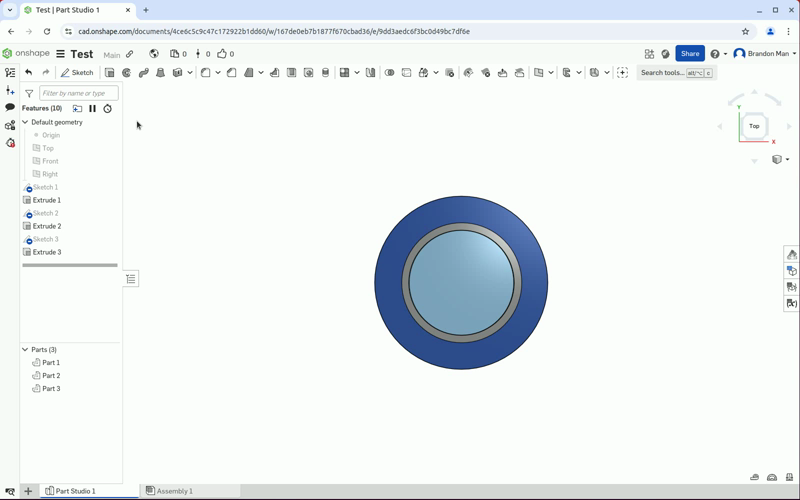
mouse_move(73, 189)
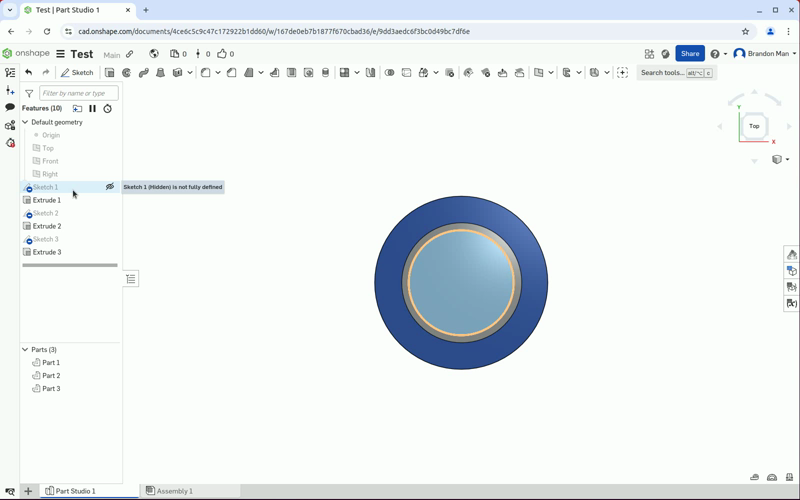
click(73, 189)
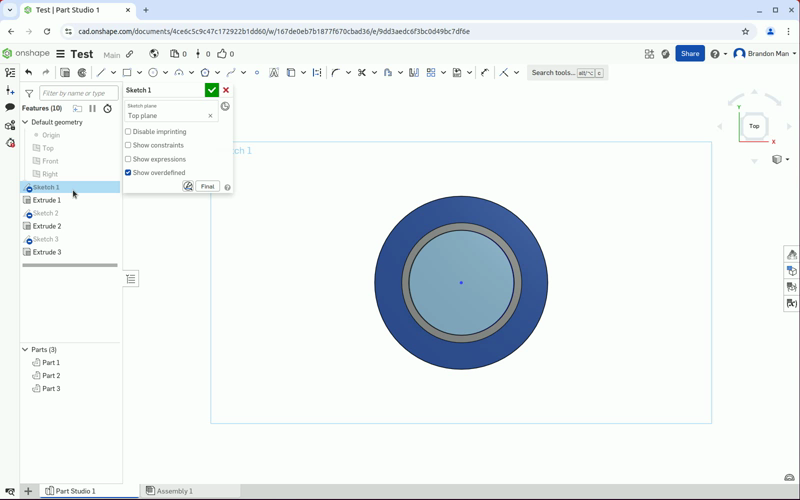
mouse_move(229, 92)
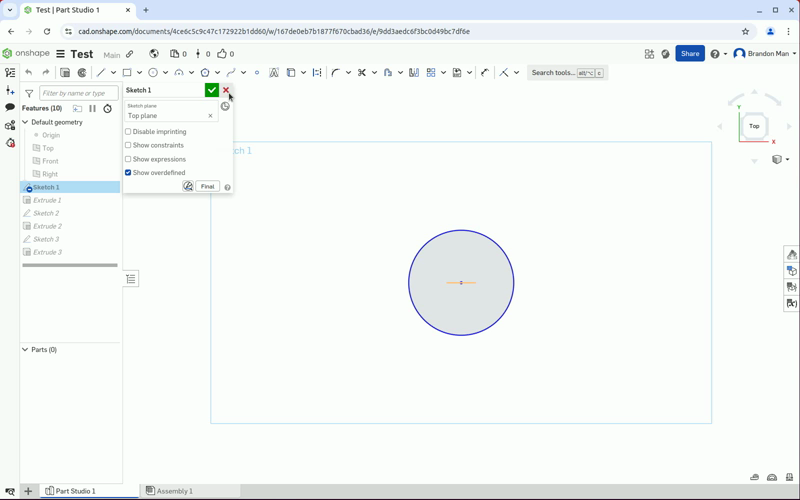
click(229, 92)
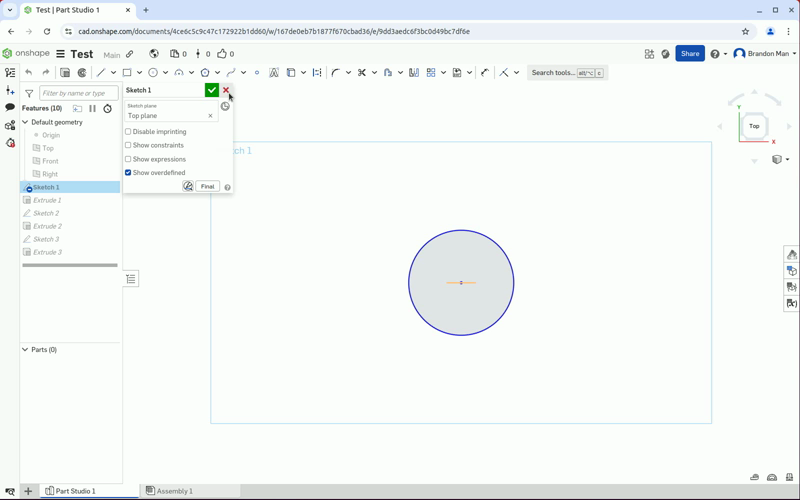
key(shift+s)
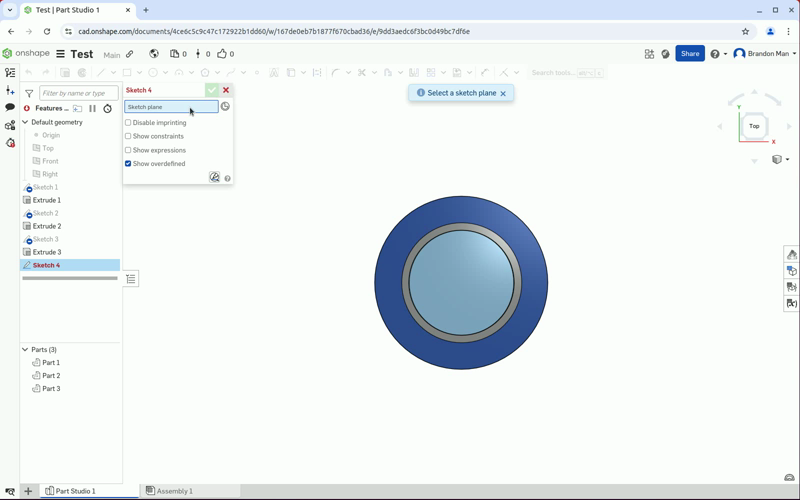
mouse_move(73, 150)
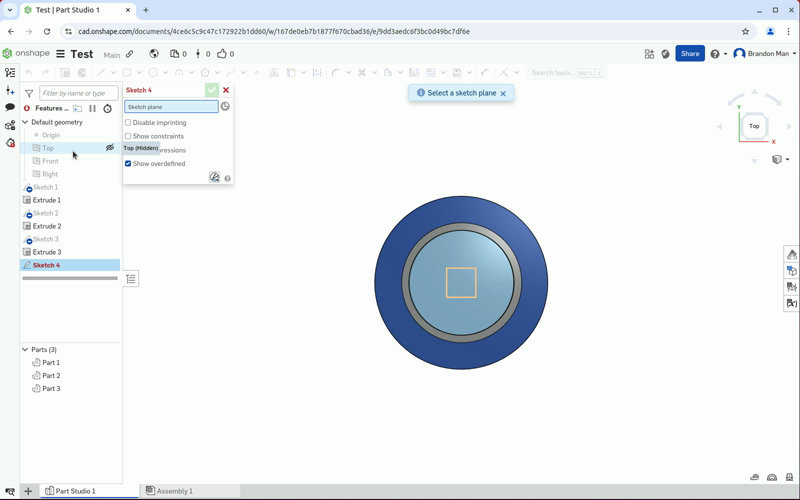
click(73, 150)
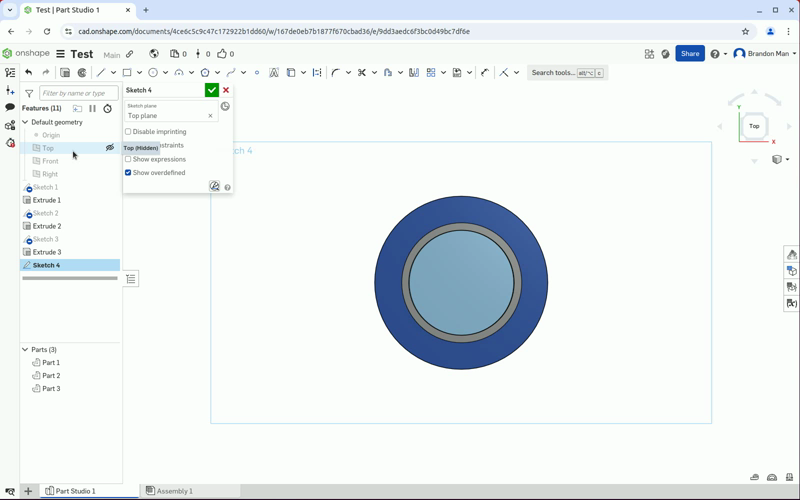
mouse_move(73, 352)
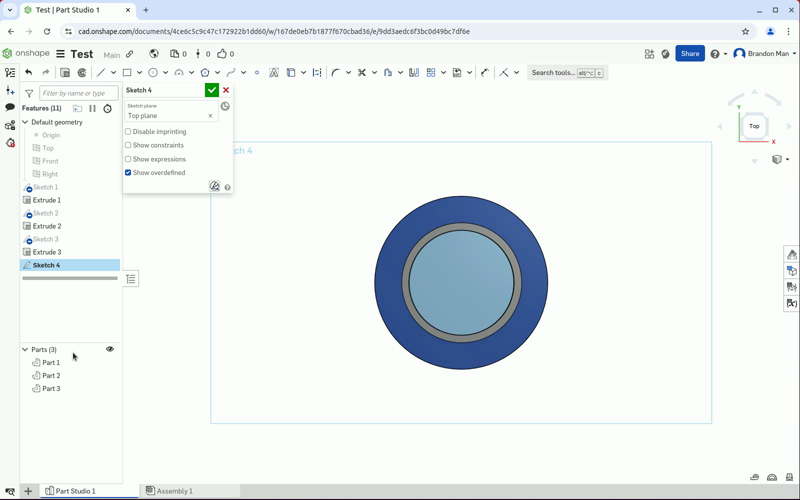
key(y)
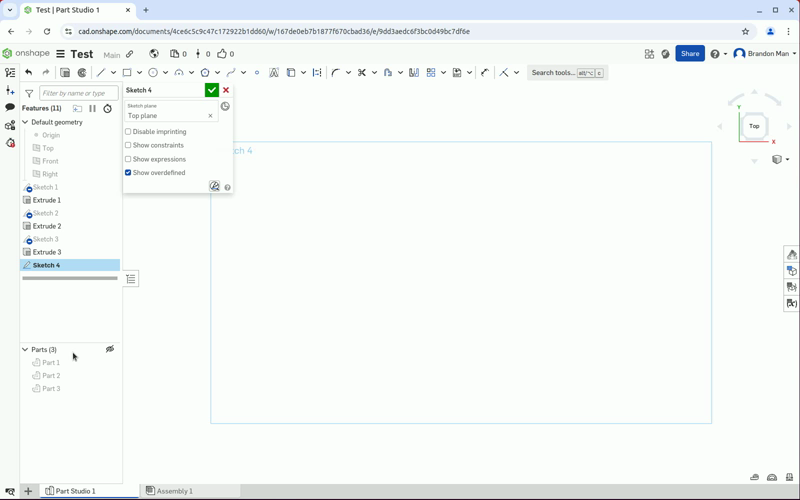
key(c)
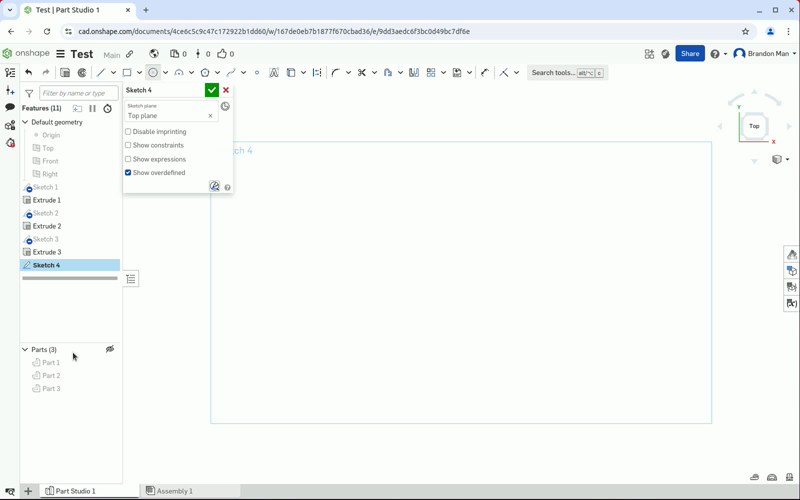
key_down(shift)
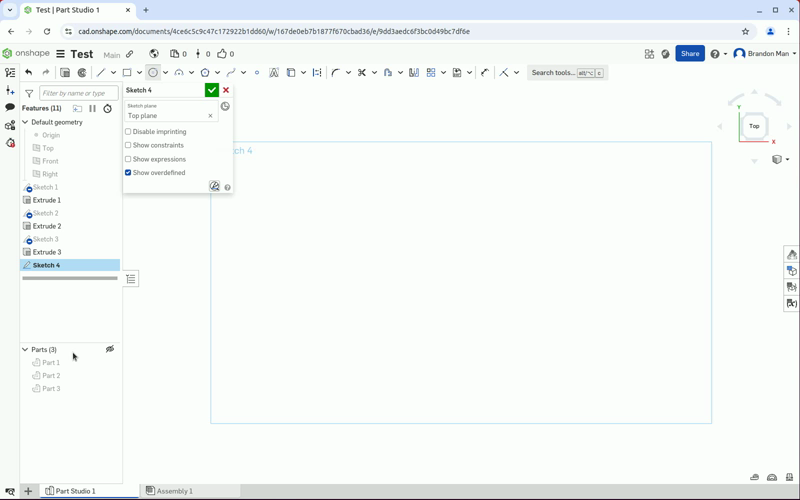
mouse_move(461, 282)
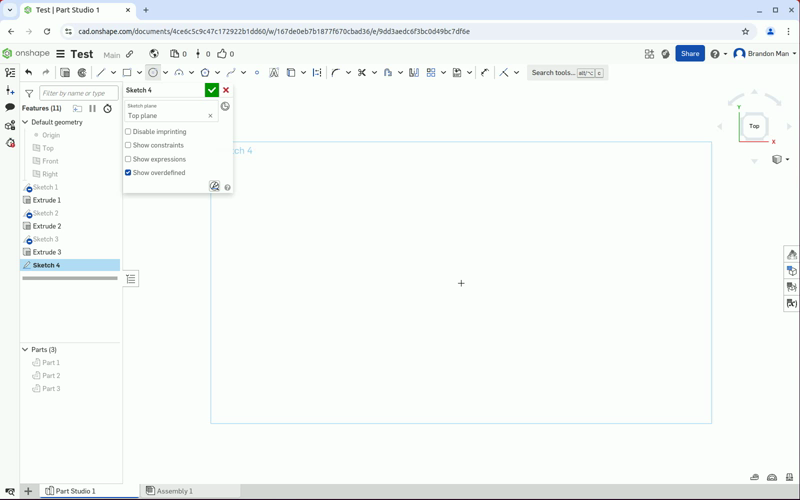
click(461, 282)
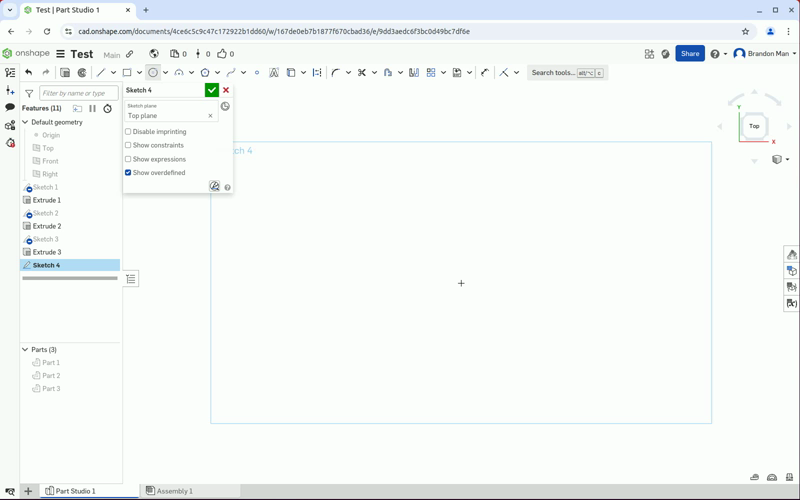
key_up(shift)
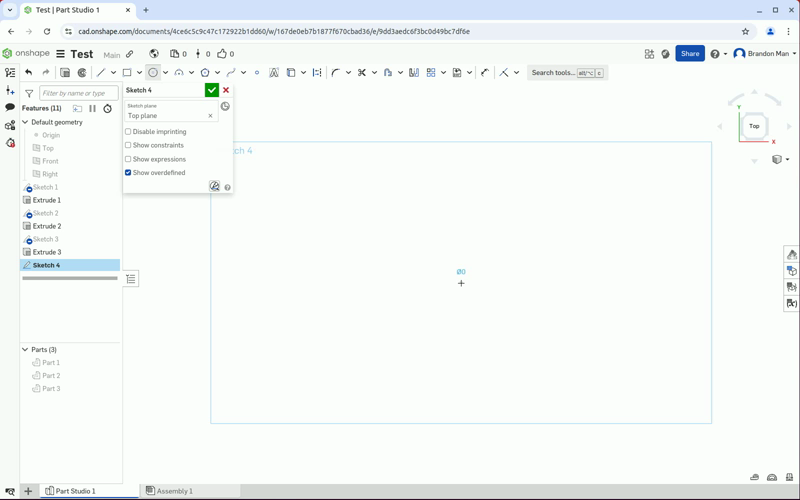
mouse_move(513, 282)
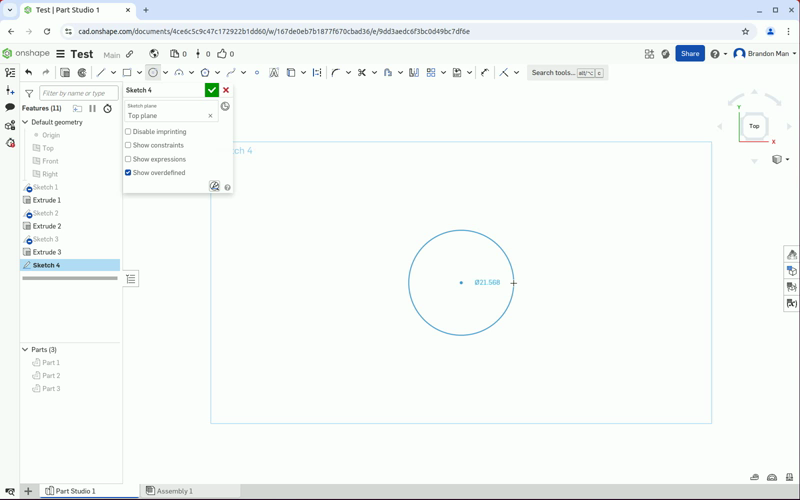
click(513, 282)
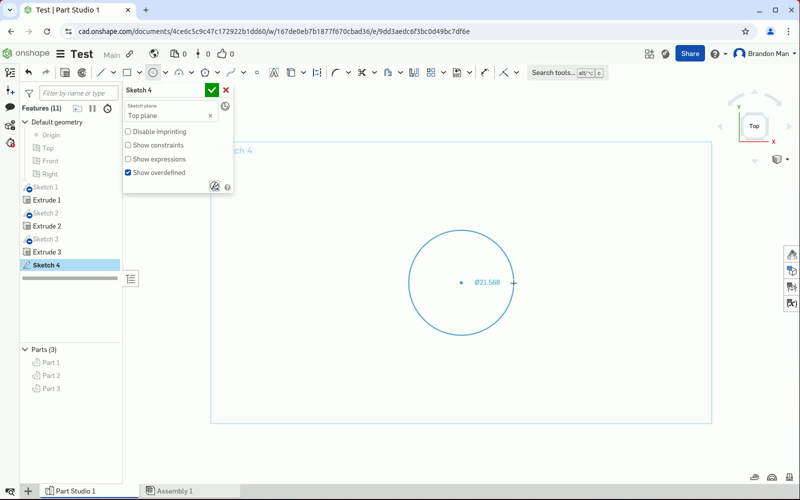
key(esc)
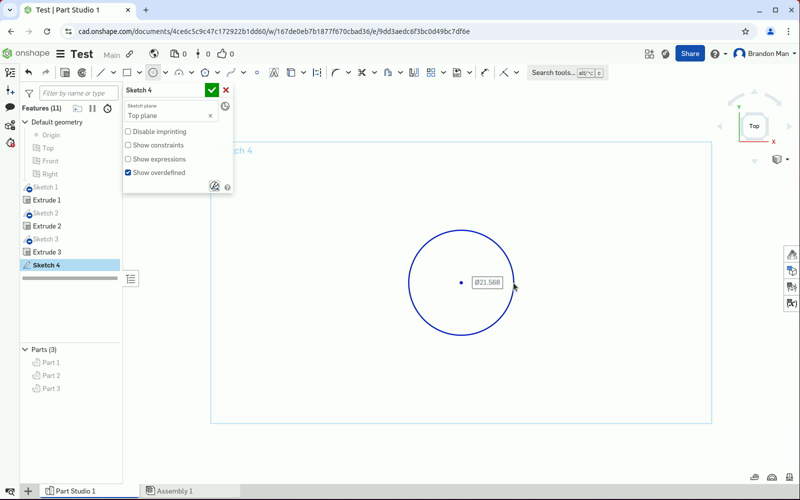
mouse_move(502, 288)
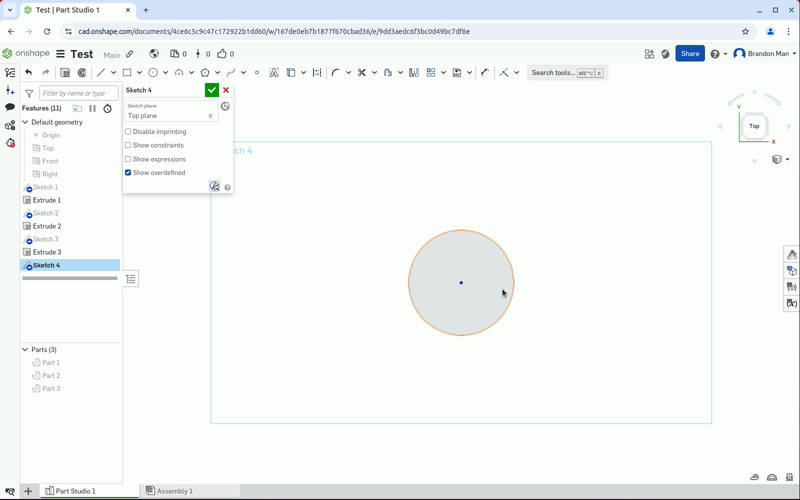
click(502, 288)
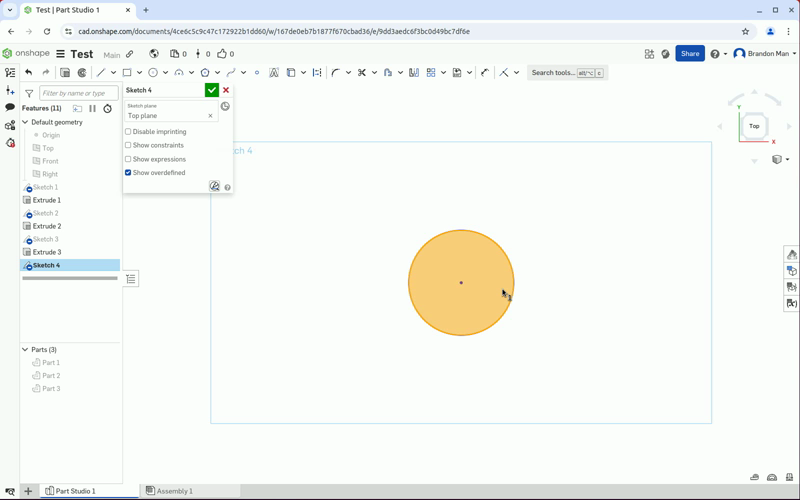
mouse_move(73, 352)
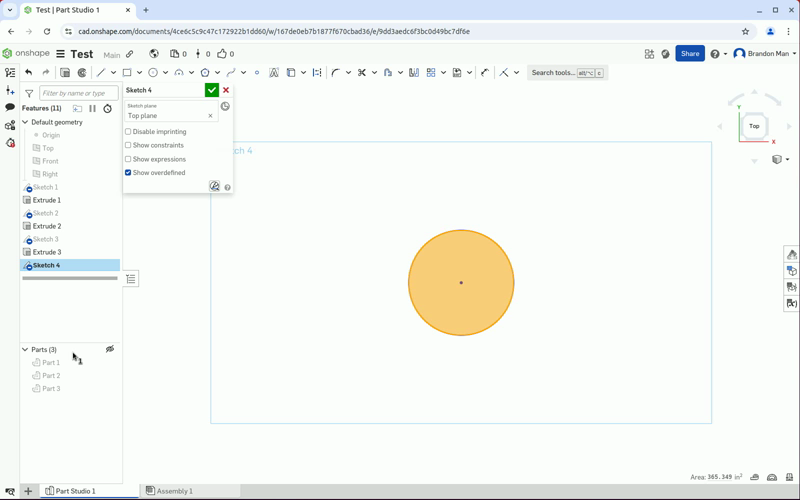
key(shift+y)
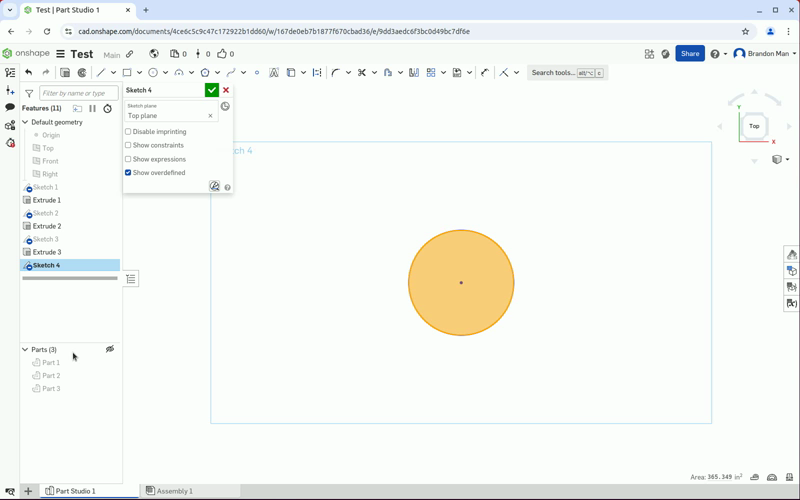
key(shift+e)
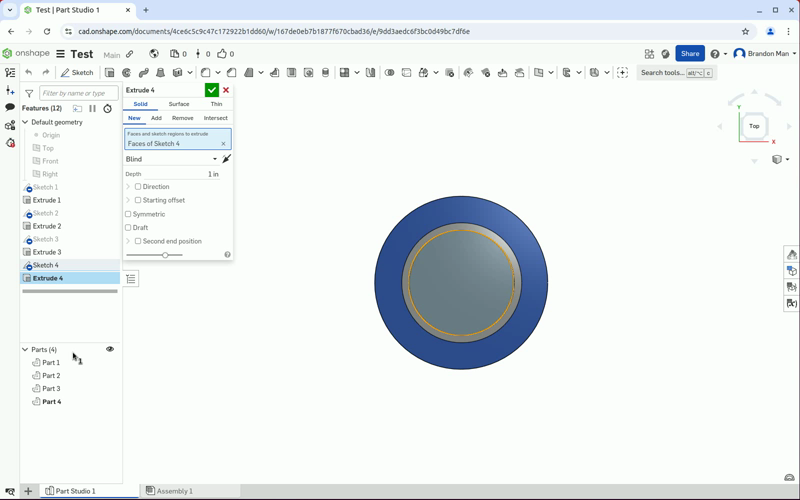
mouse_move(143, 106)
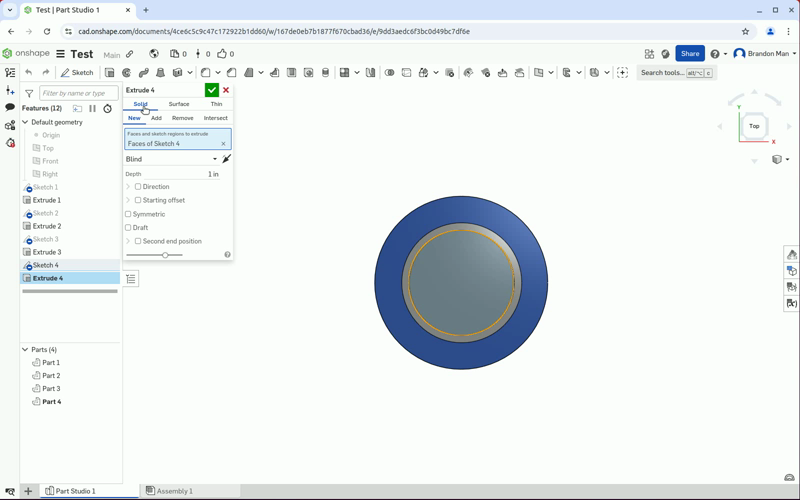
click(143, 106)
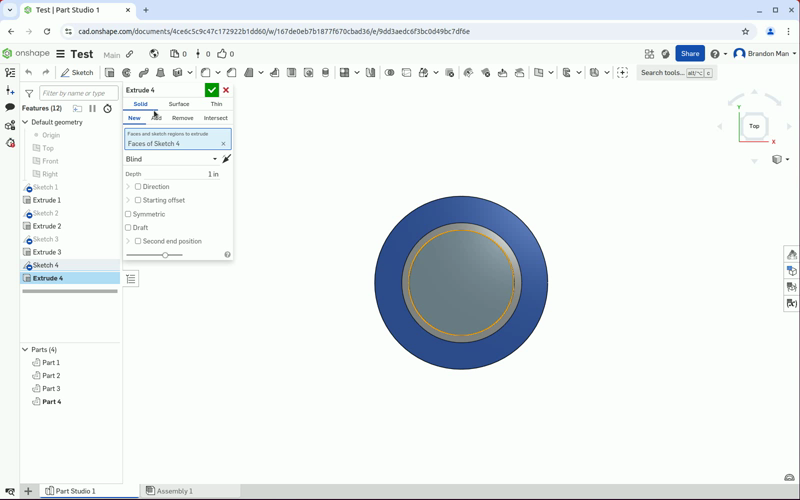
mouse_move(186, 120)
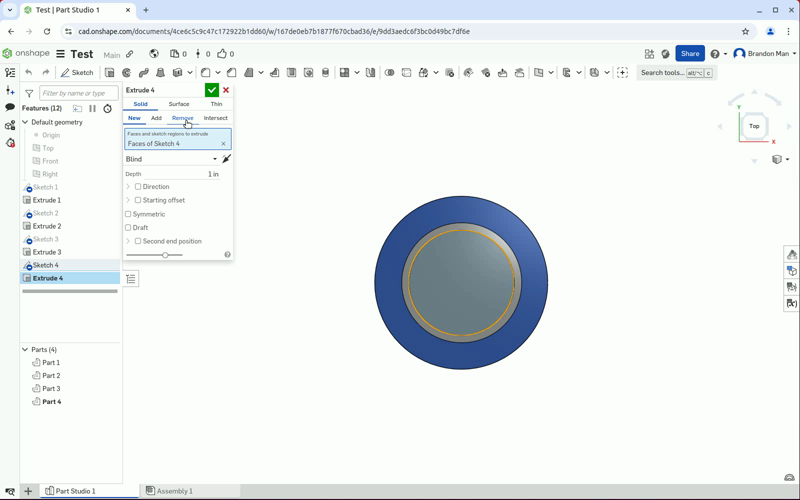
click(186, 120)
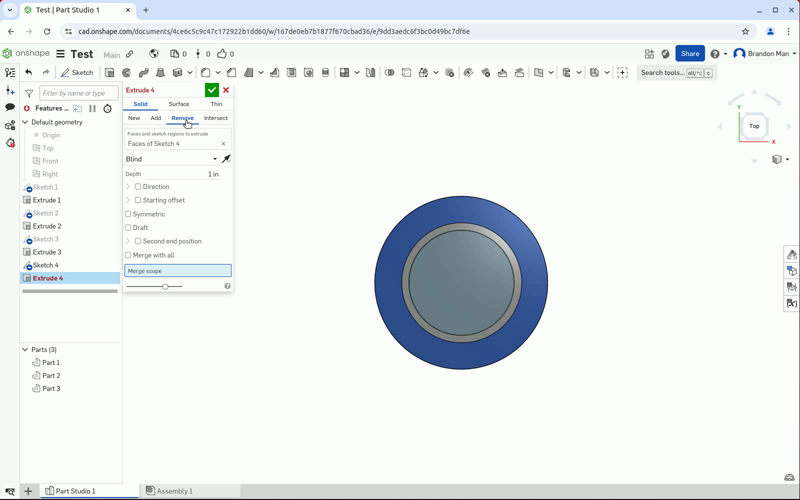
key(tab, 4)
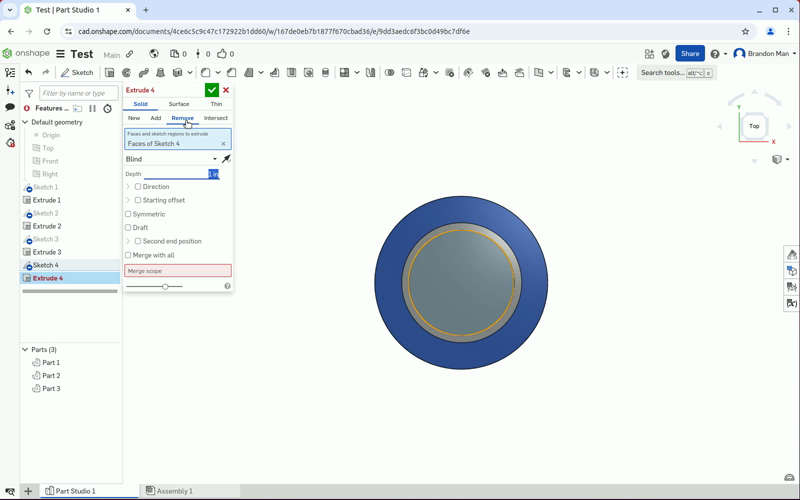
text(-21.183)
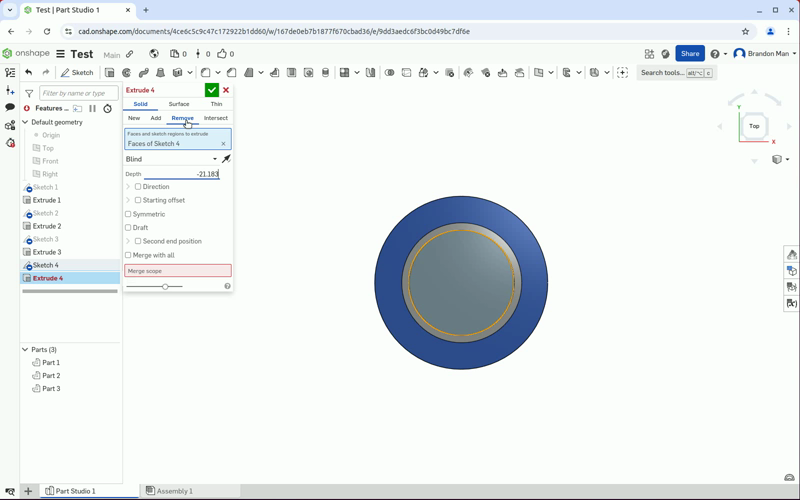
key(tab, 6)
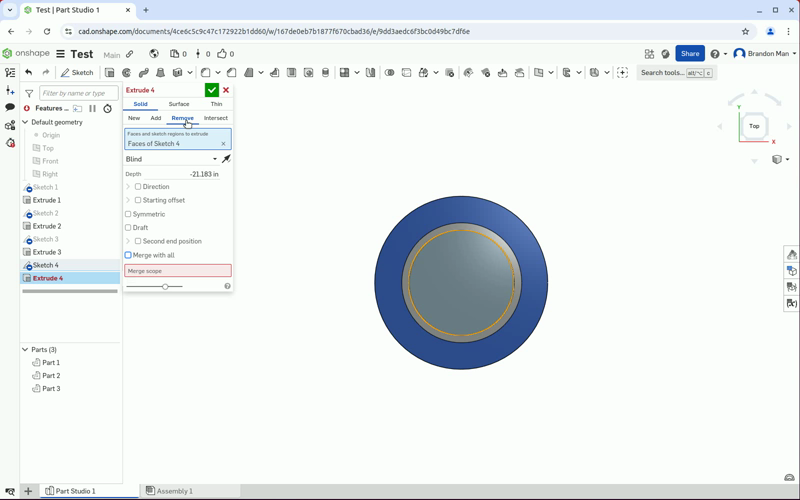
key(space)
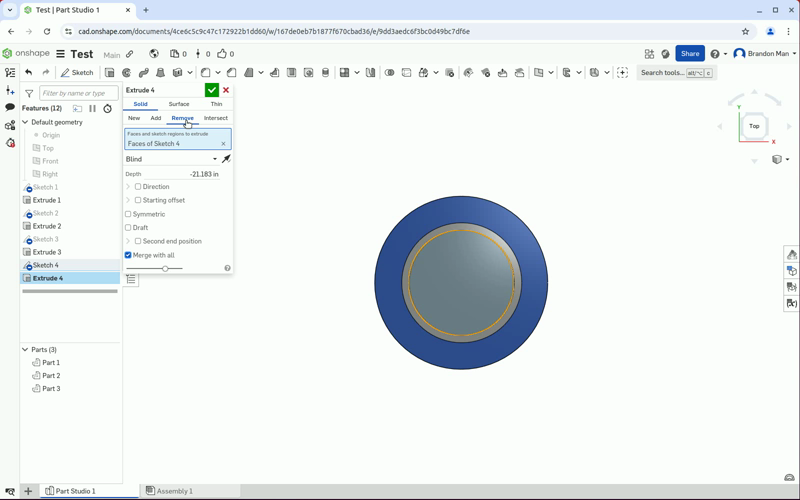
key(enter)
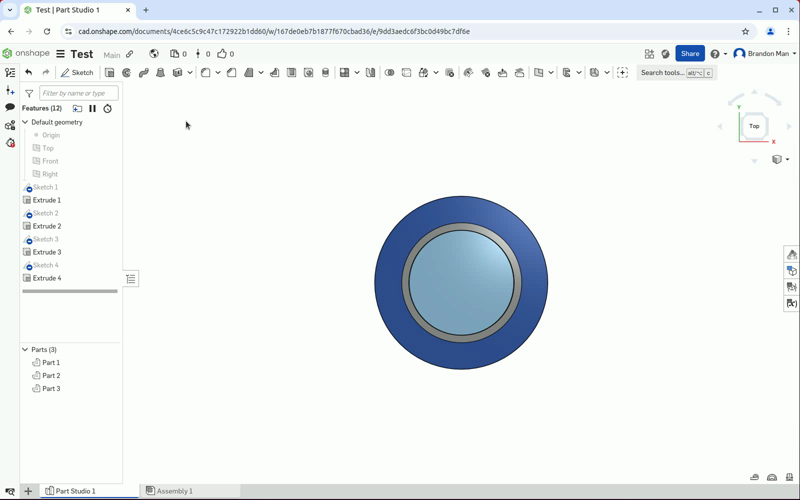
key(shift+h)
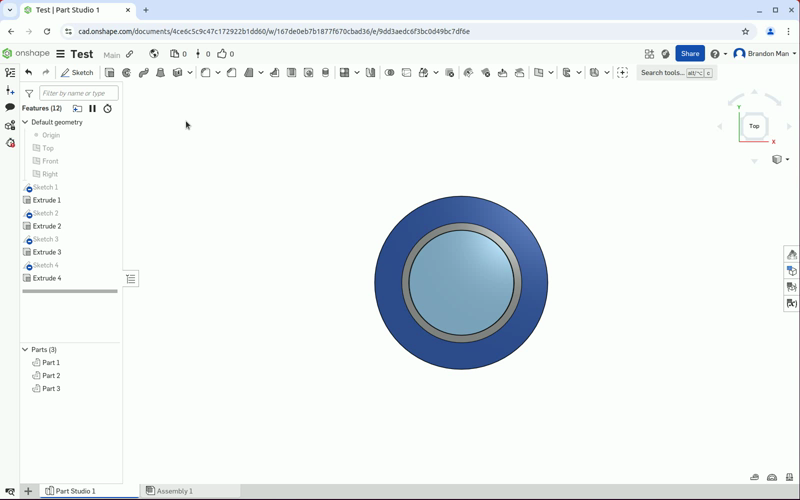
key(shift+h)
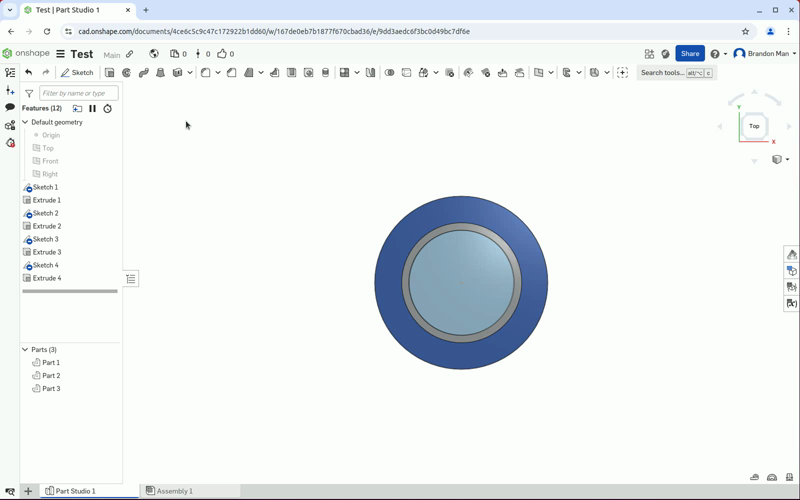
key(shift+7)
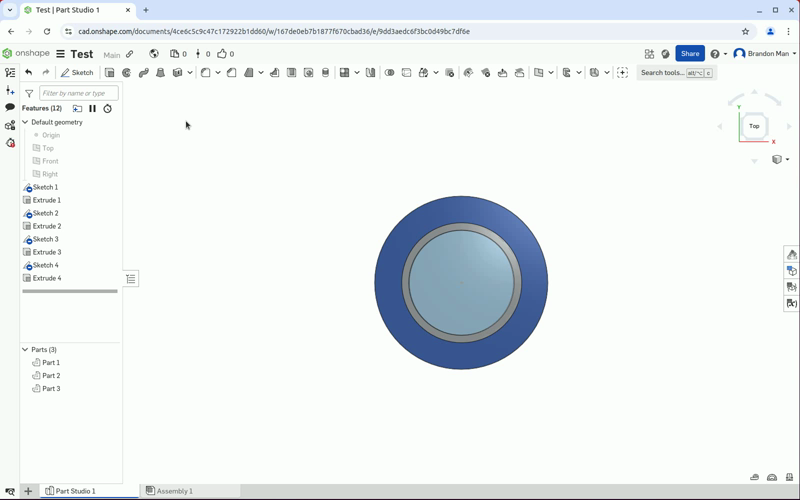
key(up, 3)
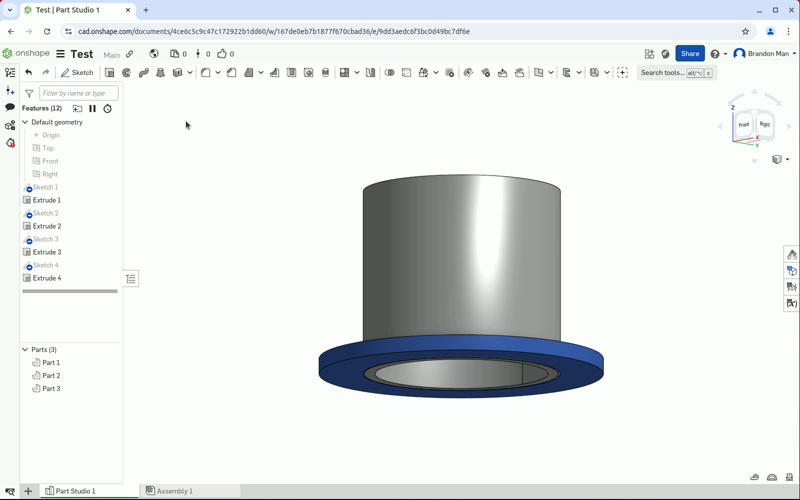
key(left, 3)
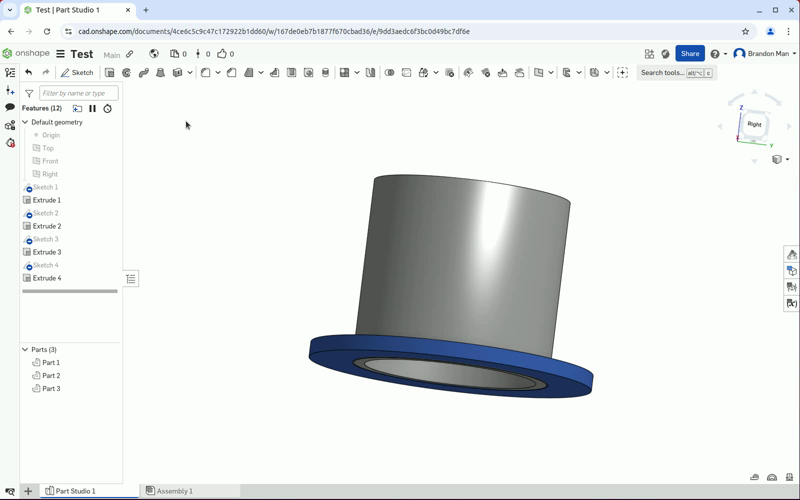
key(right, 3)
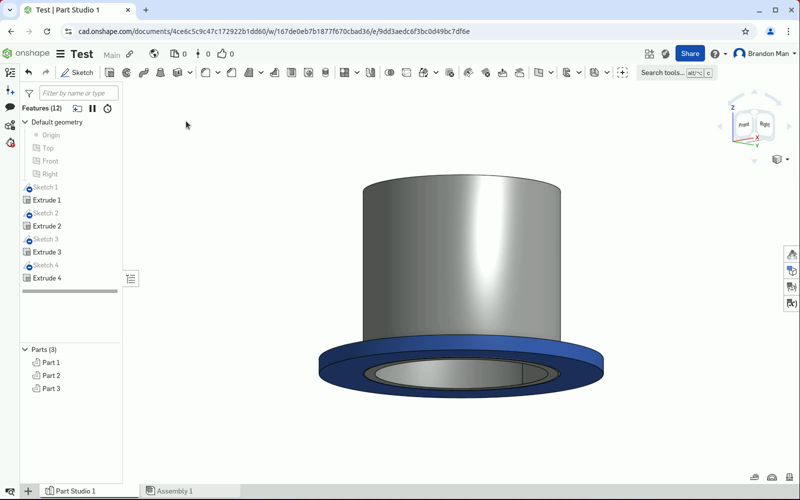
key(down, 3)
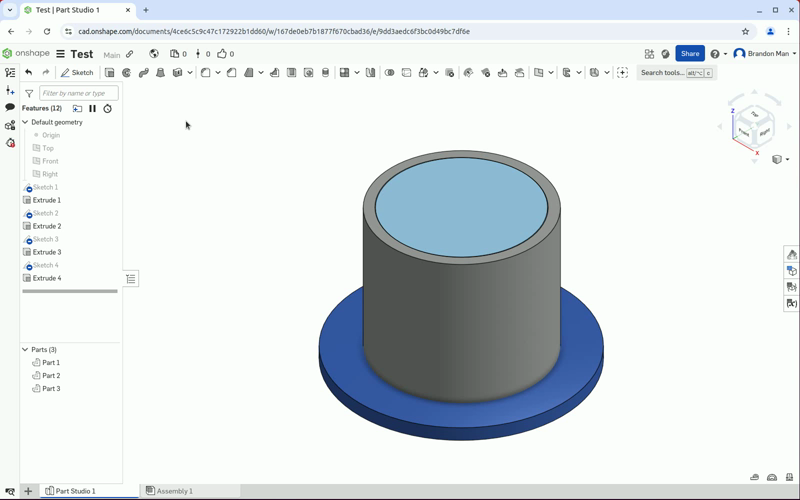
mouse_move(73, 189)
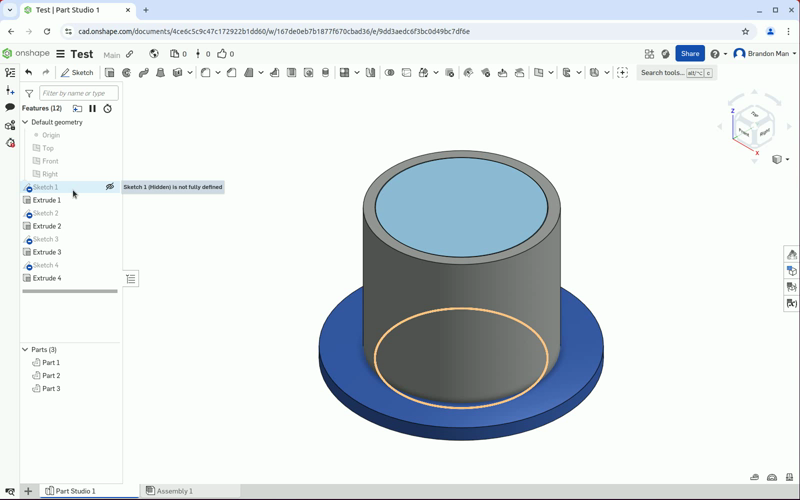
click(73, 189)